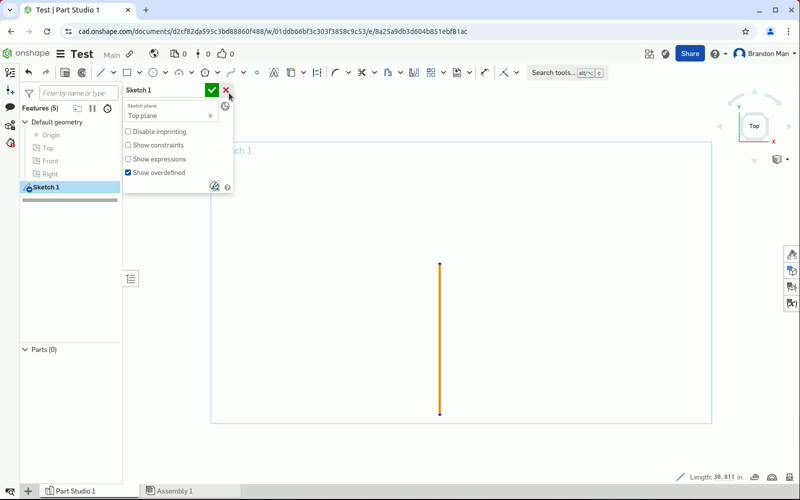
key(shift+h)
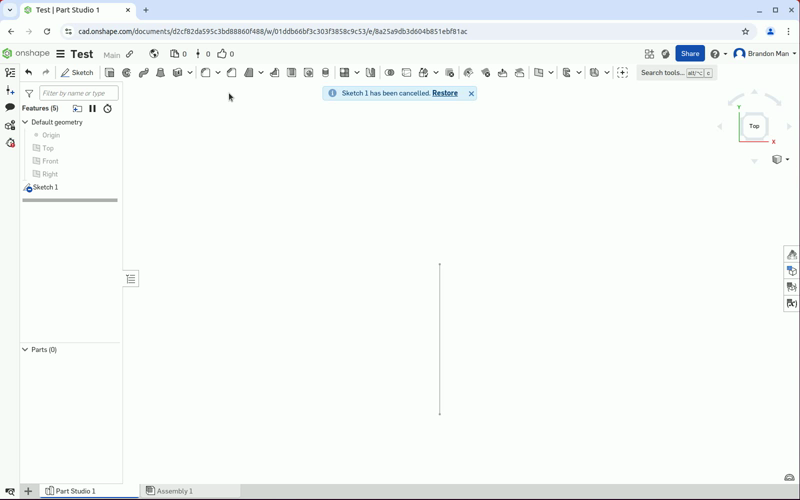
mouse_move(73, 352)
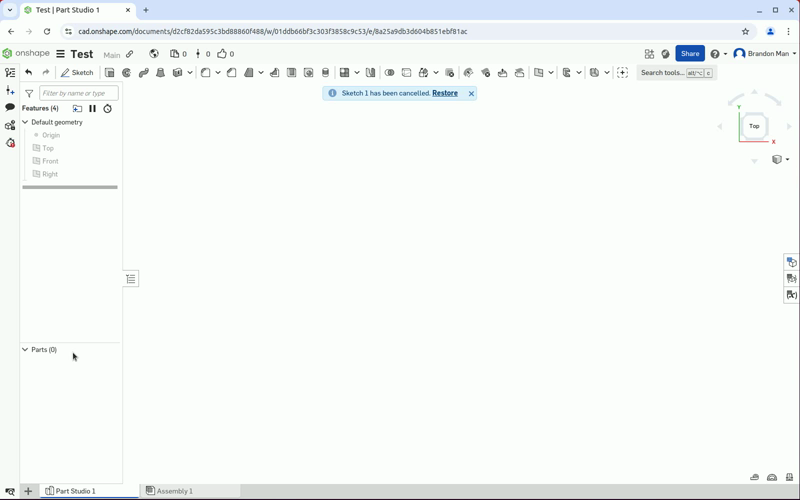
key(y)
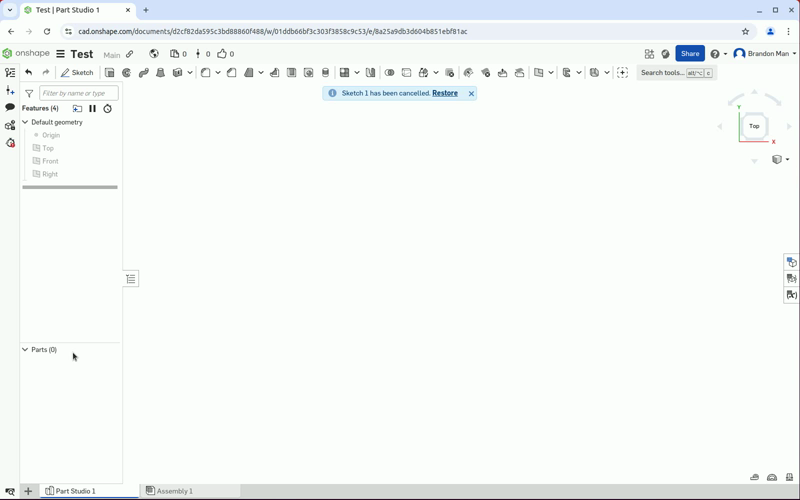
key(shift+p)
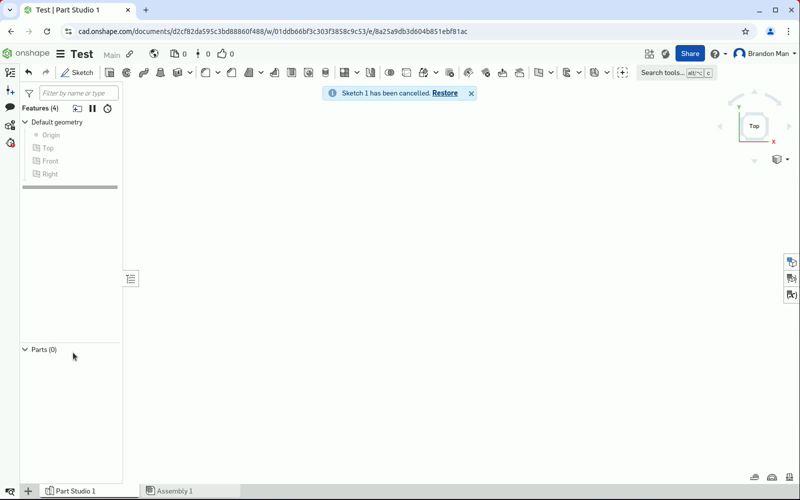
key(space)
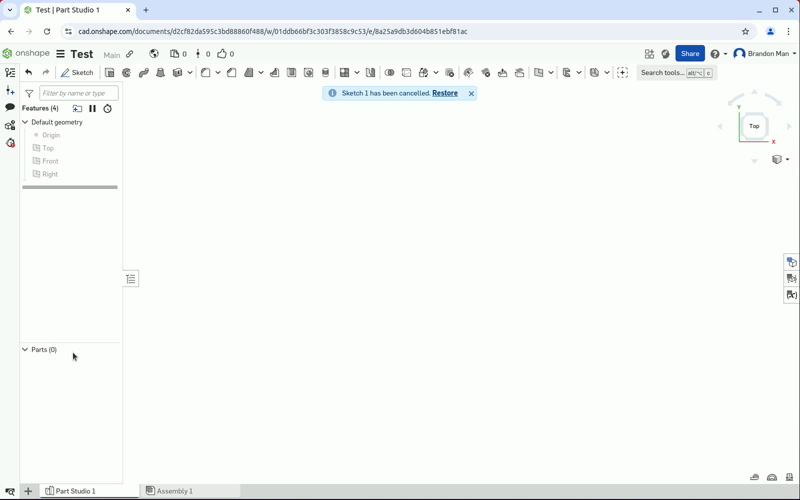
key_down(shift)
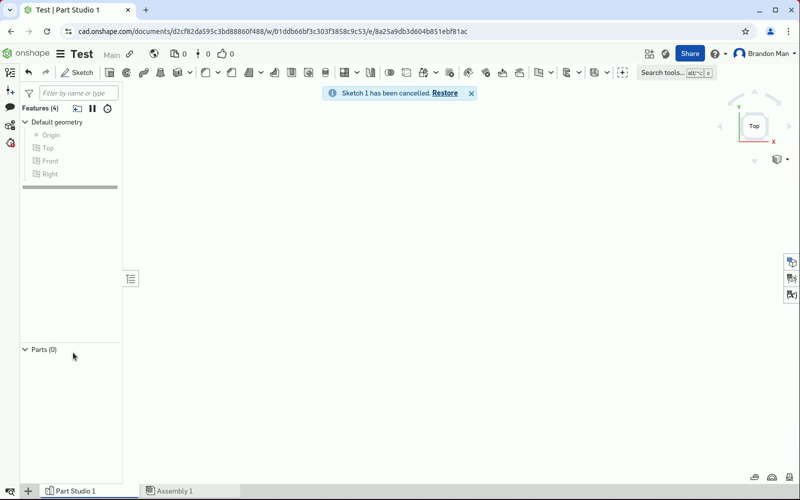
key(up)
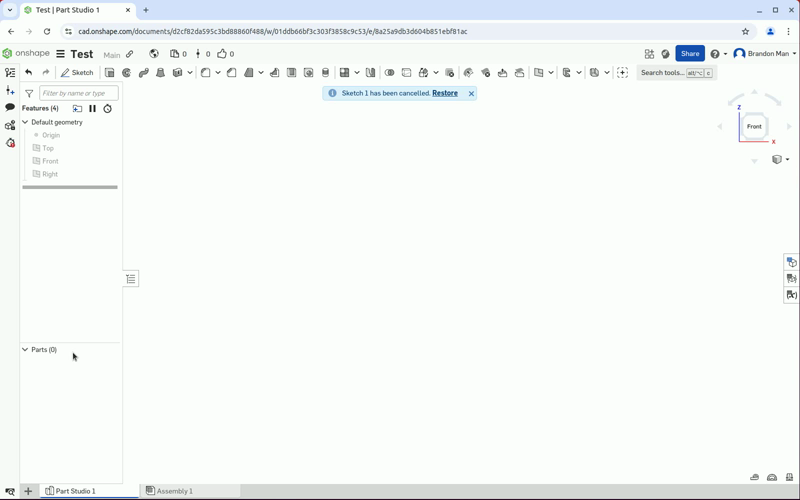
key_up(shift)
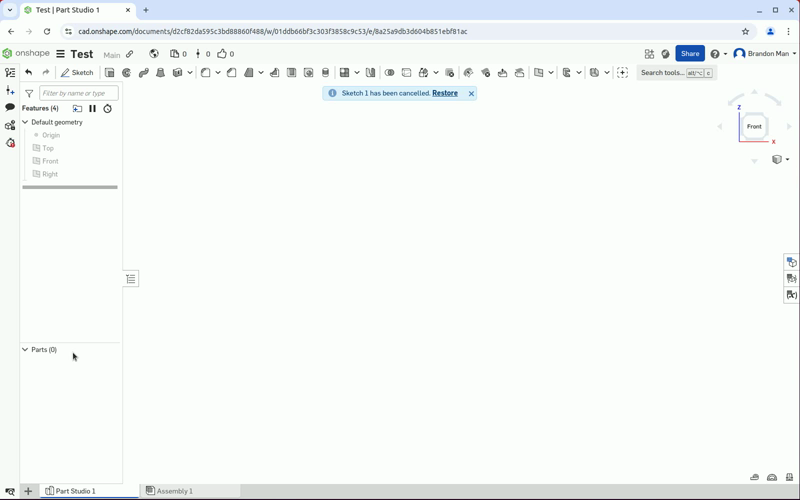
mouse_move(73, 352)
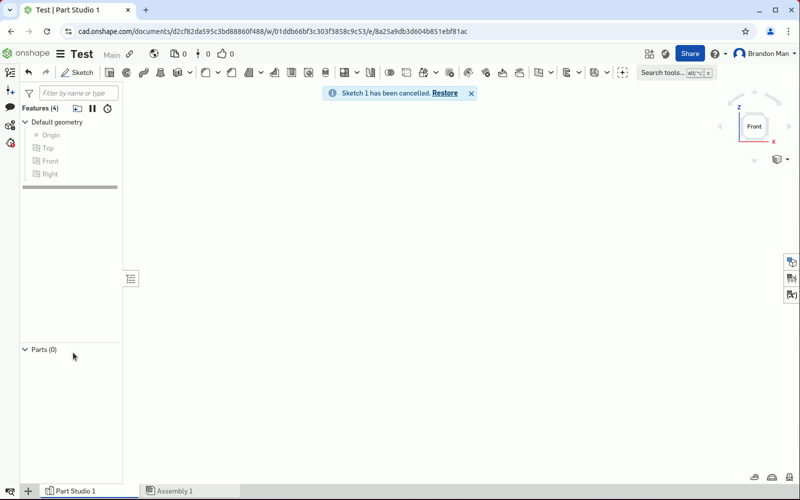
key(shift+y)
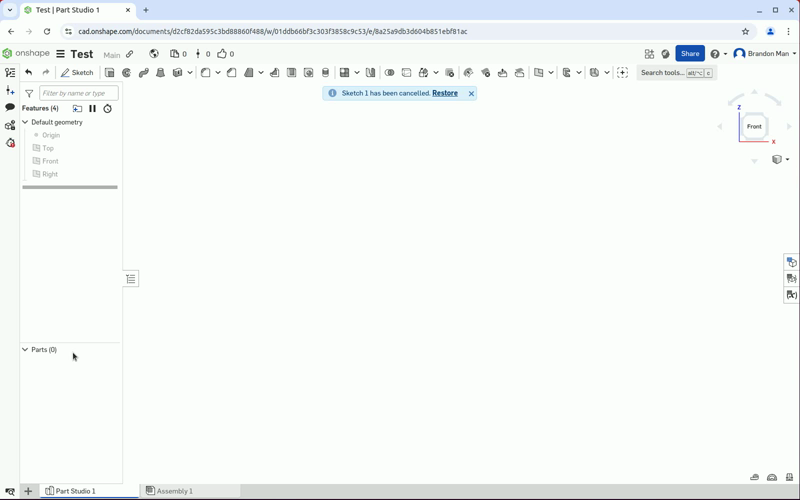
key(shift+s)
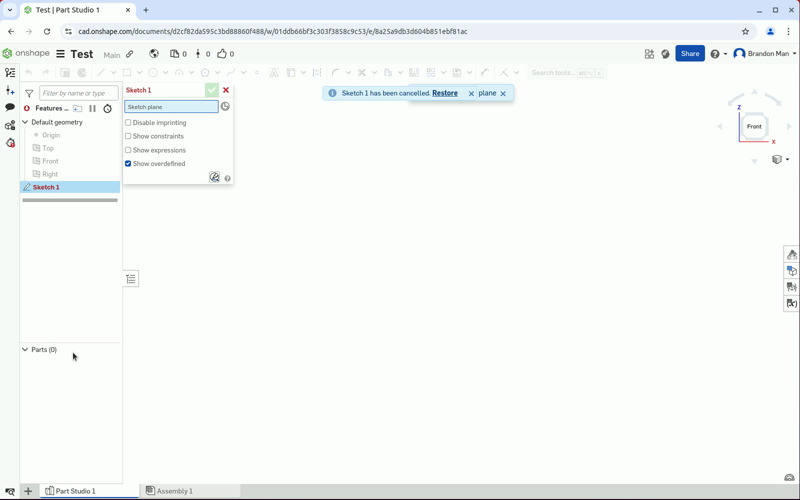
mouse_move(73, 163)
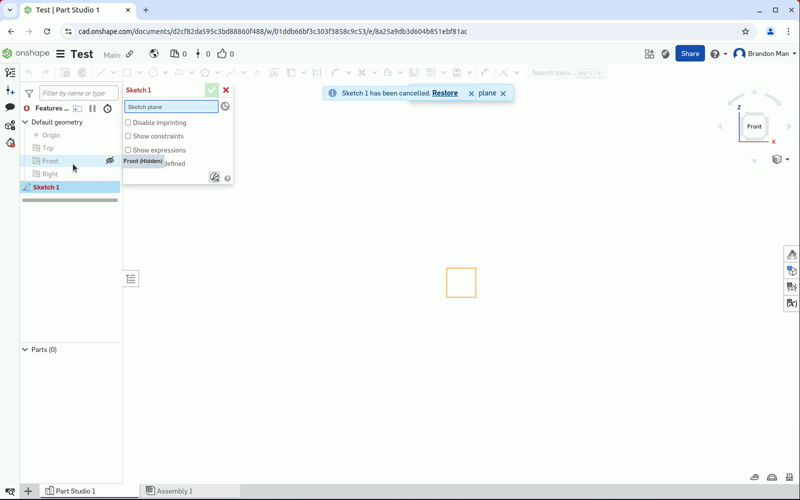
click(73, 163)
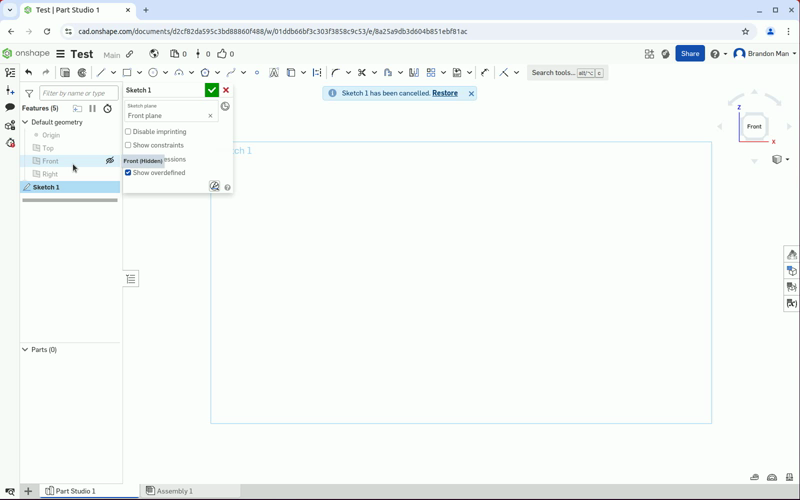
mouse_move(73, 352)
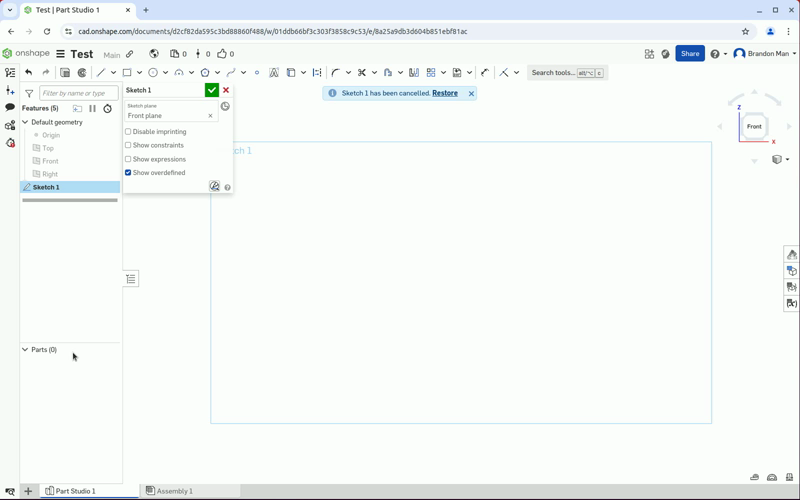
key(y)
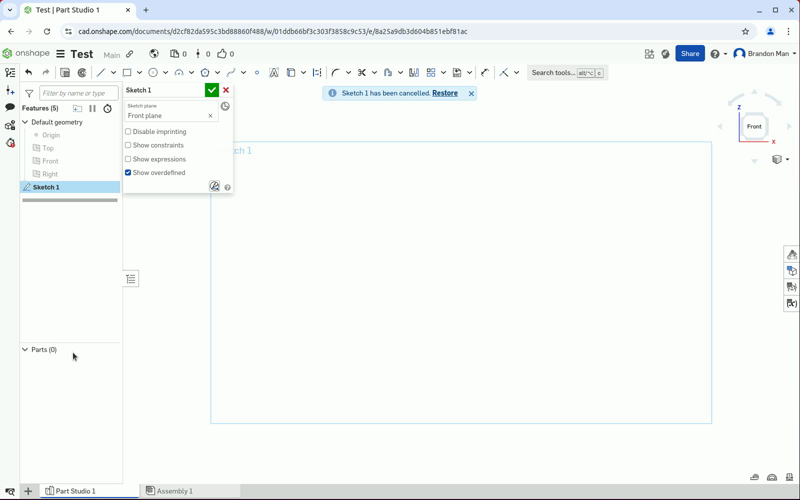
key(l)
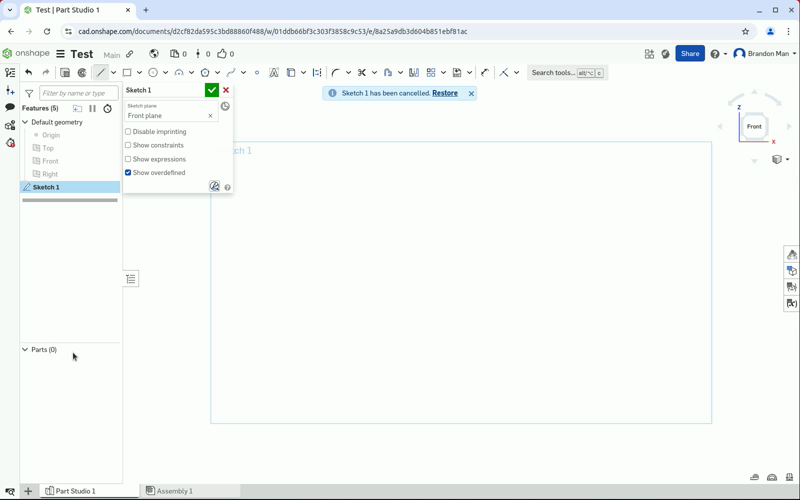
key_down(shift)
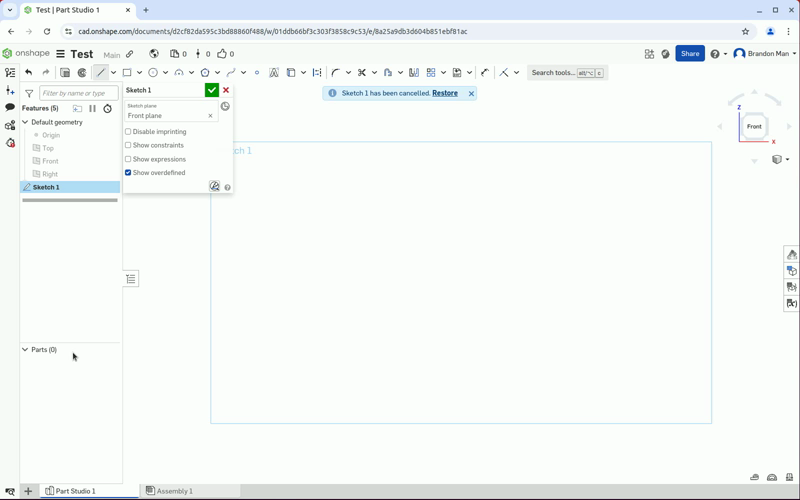
mouse_move(348, 282)
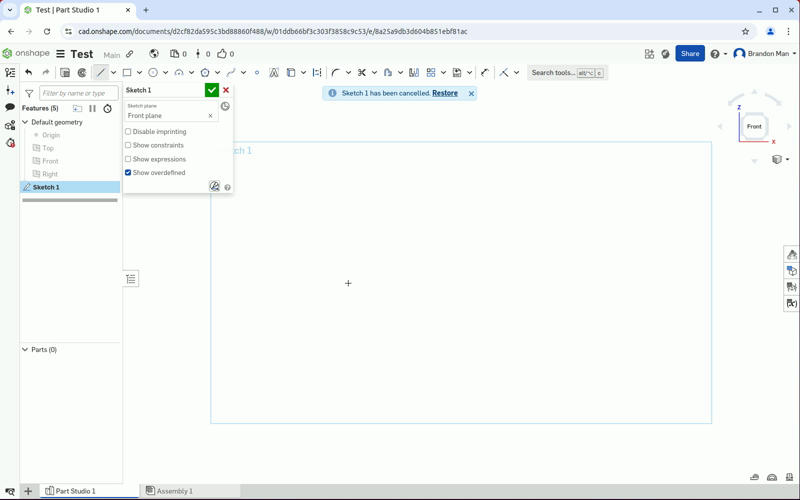
click(348, 282)
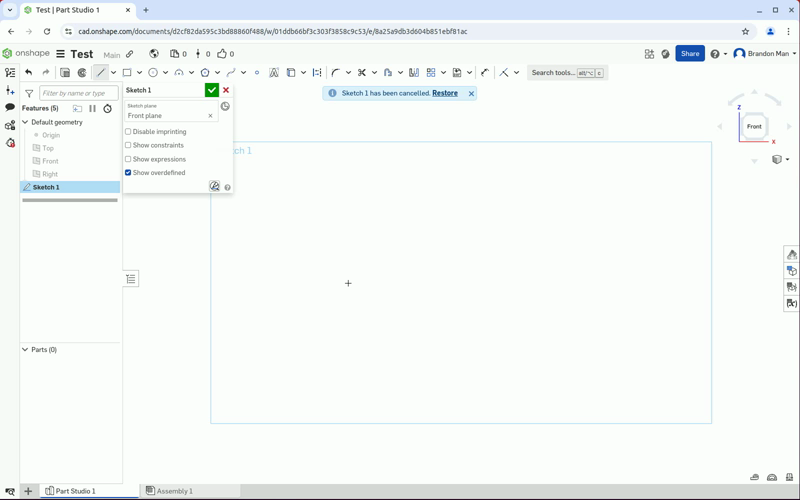
key_up(shift)
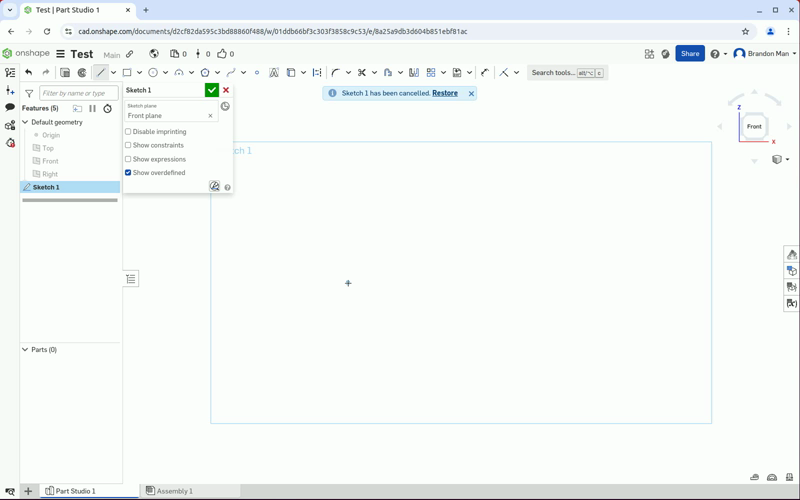
key_down(shift)
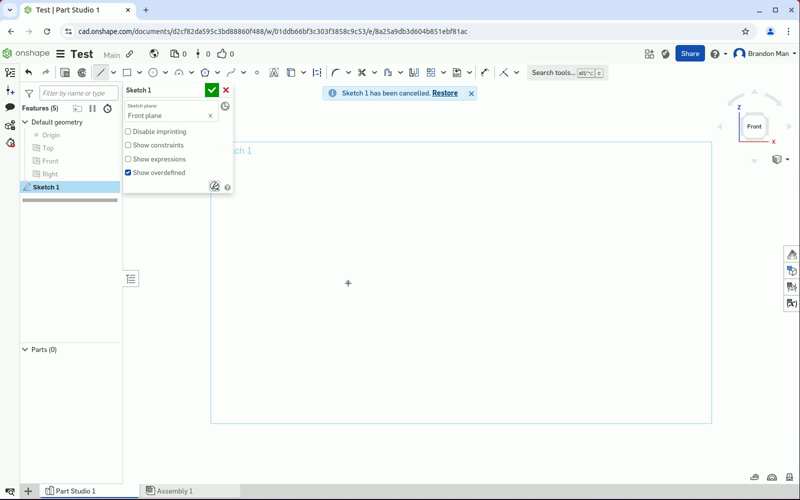
mouse_move(460, 282)
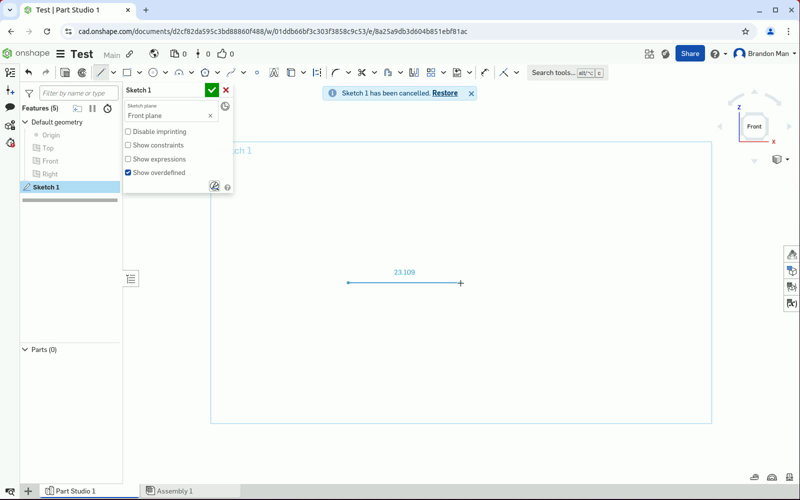
click(460, 282)
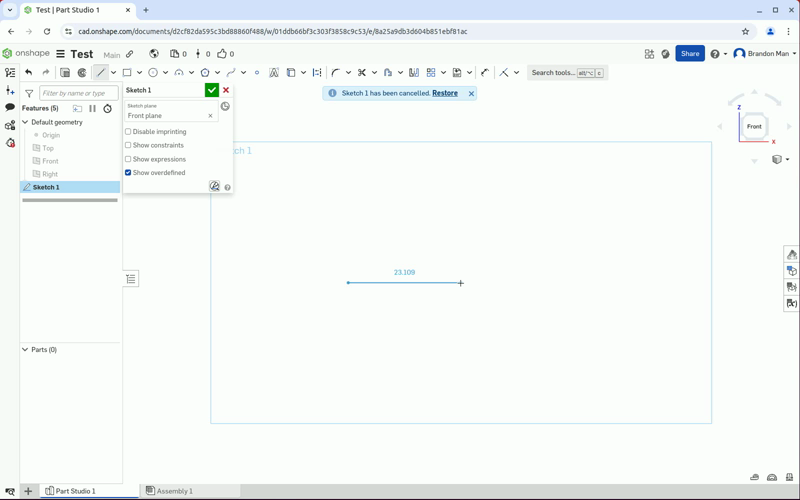
key_up(shift)
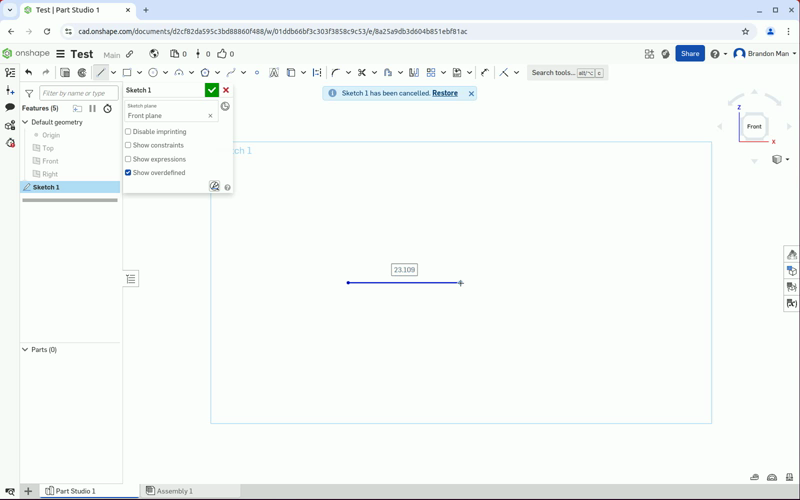
key_down(shift)
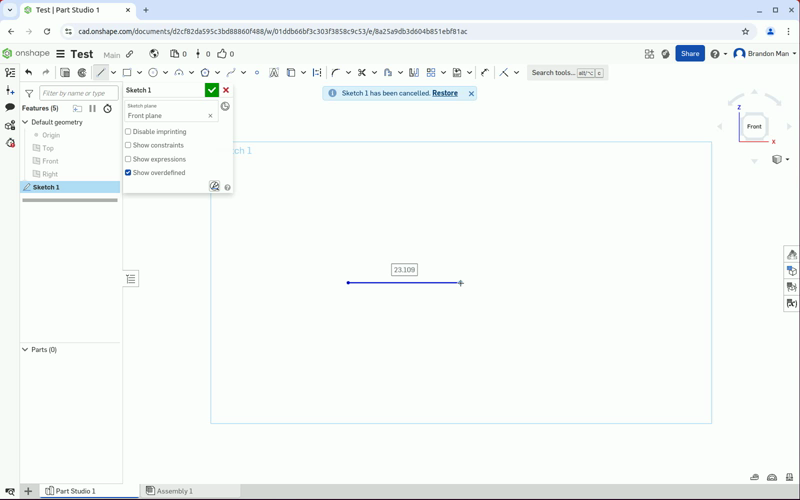
mouse_move(460, 170)
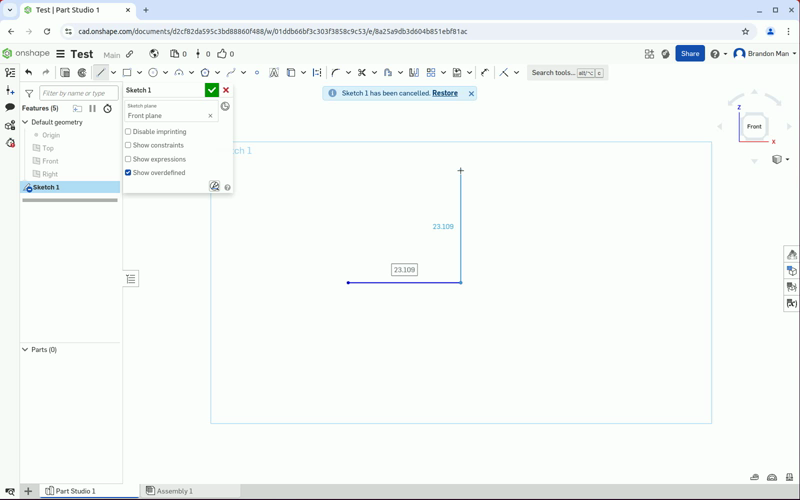
click(460, 170)
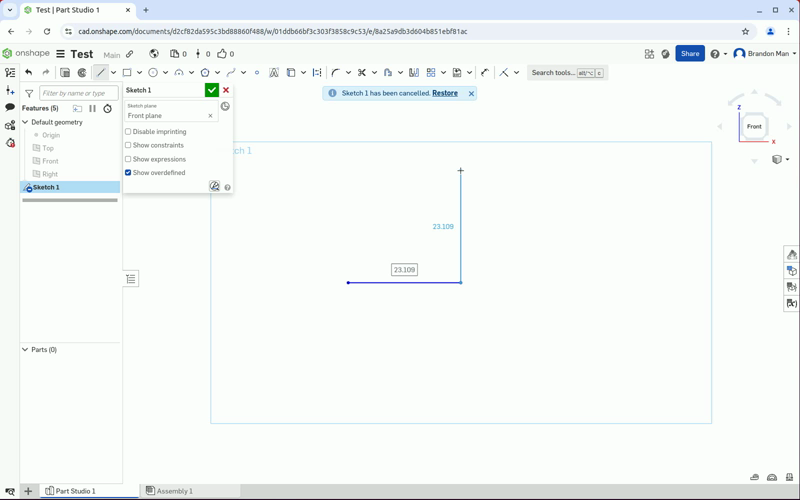
key_up(shift)
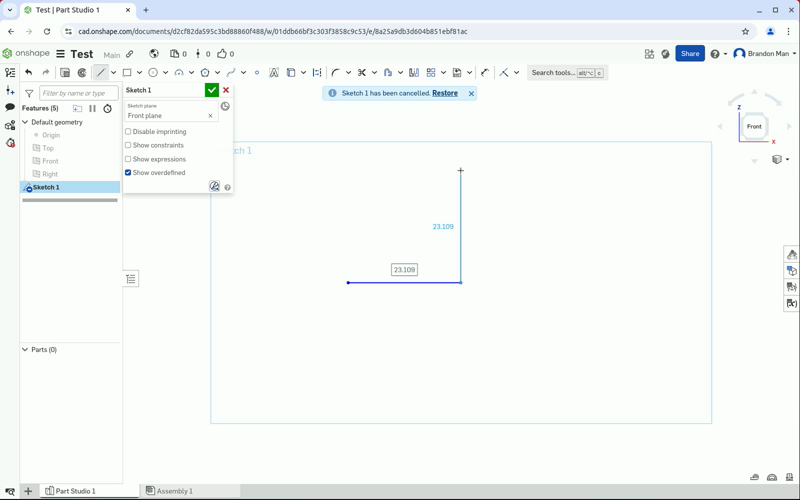
key_down(shift)
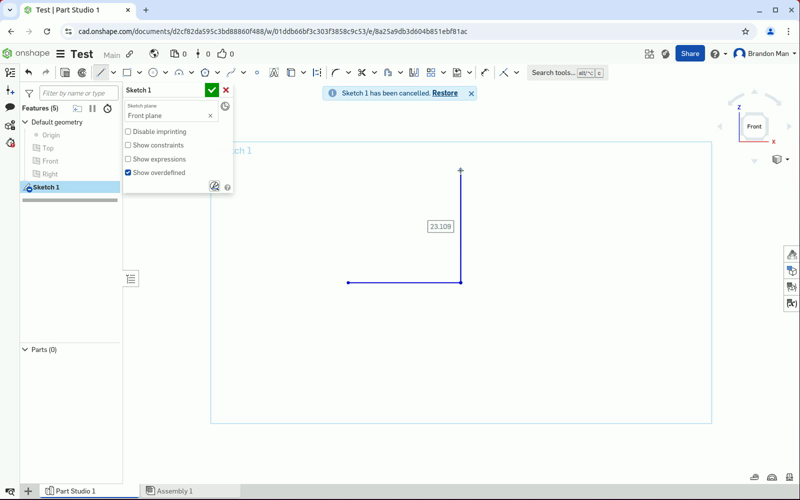
mouse_move(348, 170)
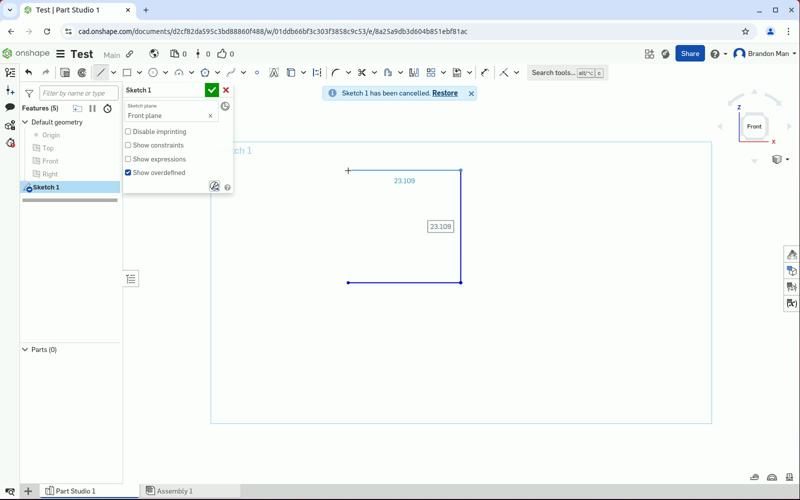
click(348, 170)
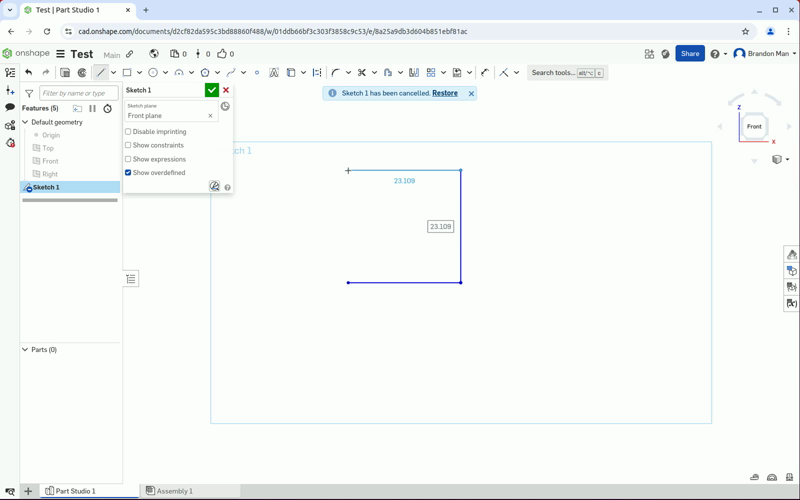
key_up(shift)
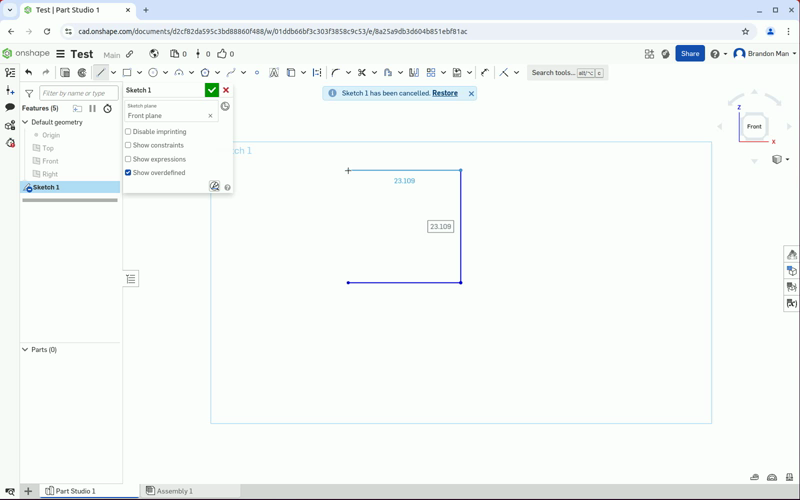
key_down(shift)
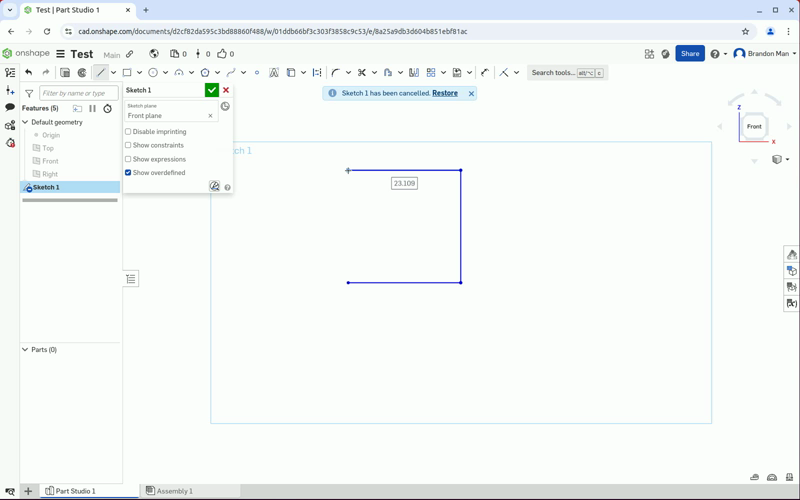
mouse_move(348, 282)
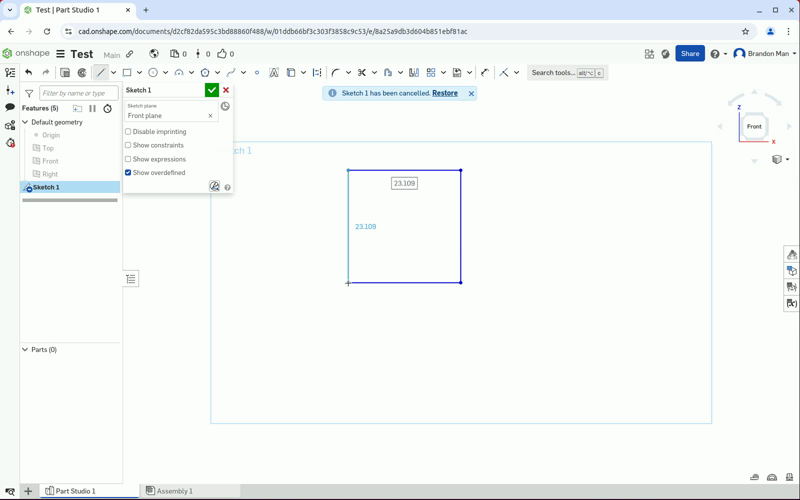
key_up(shift)
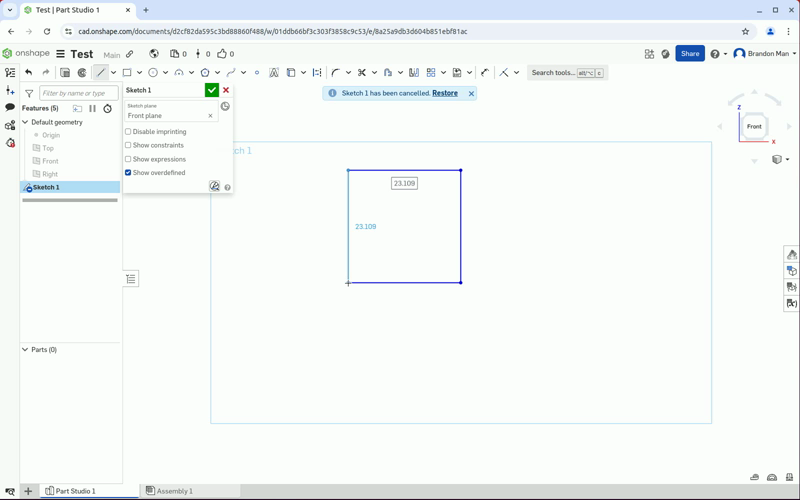
click(348, 282)
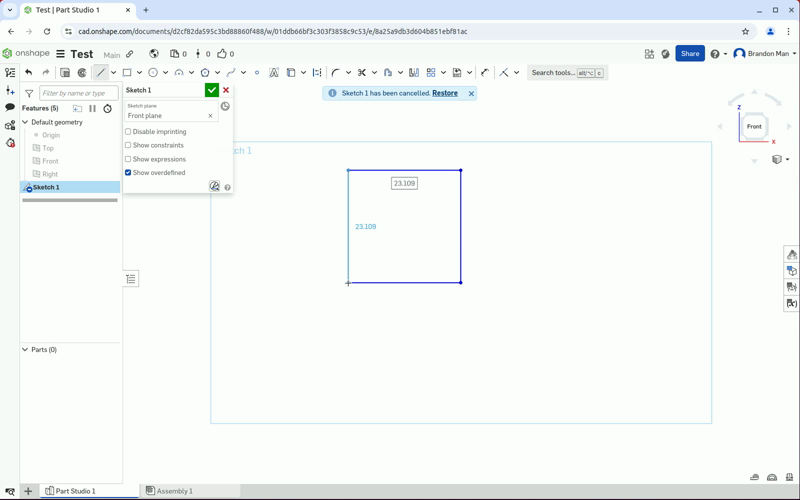
key(esc)
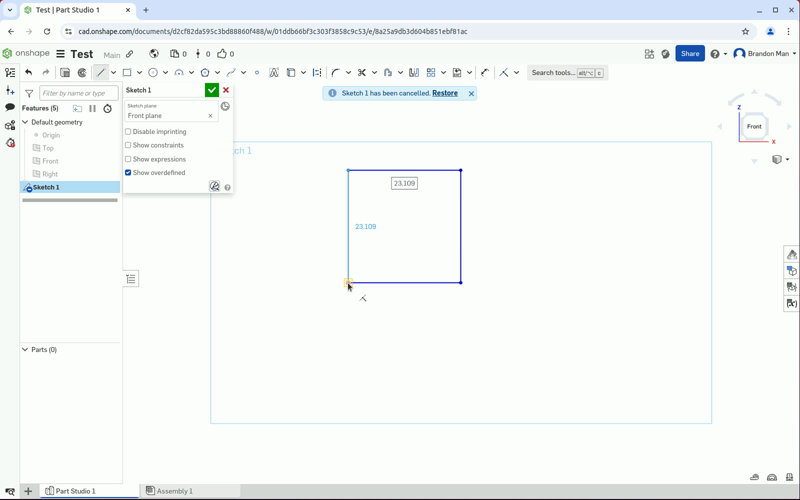
mouse_move(429, 270)
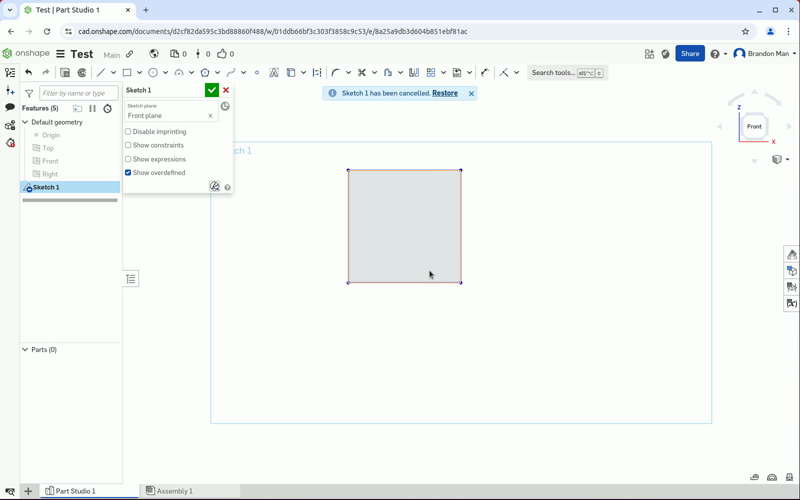
click(429, 270)
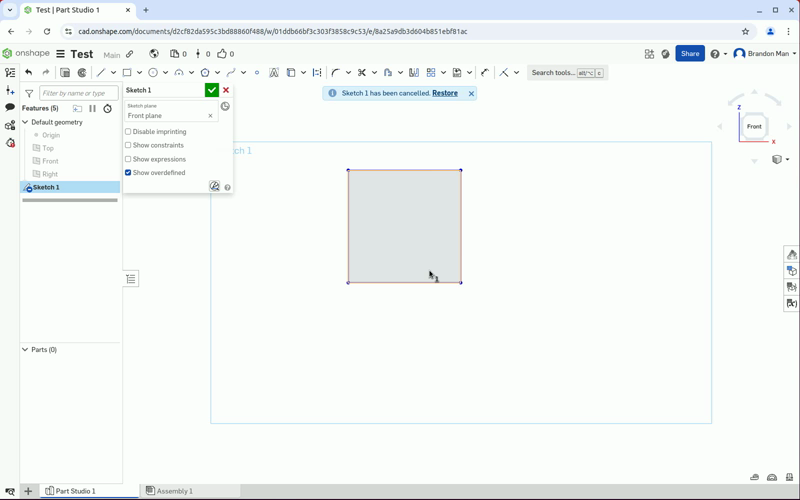
mouse_move(73, 352)
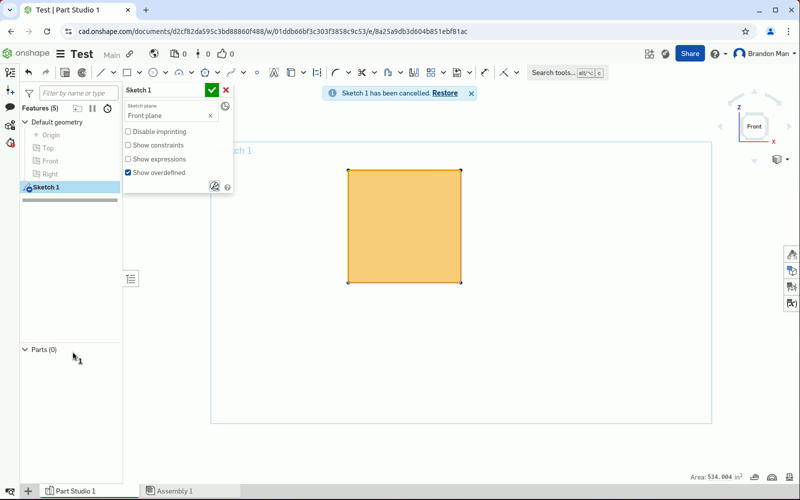
key(shift+y)
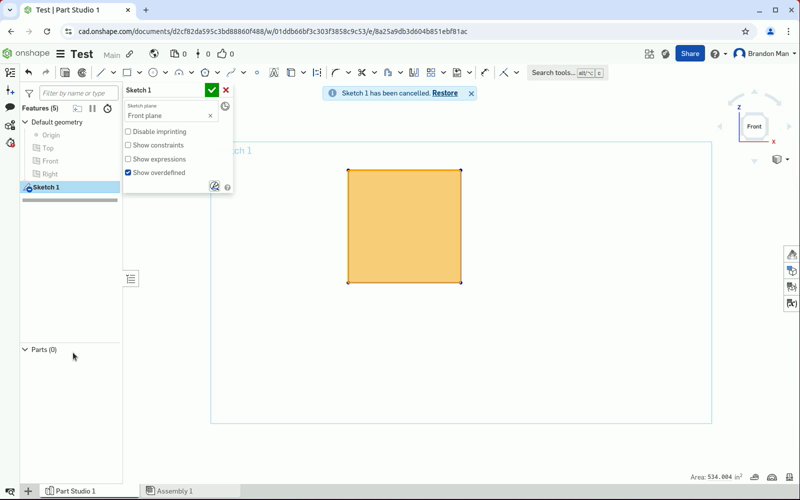
key(shift+e)
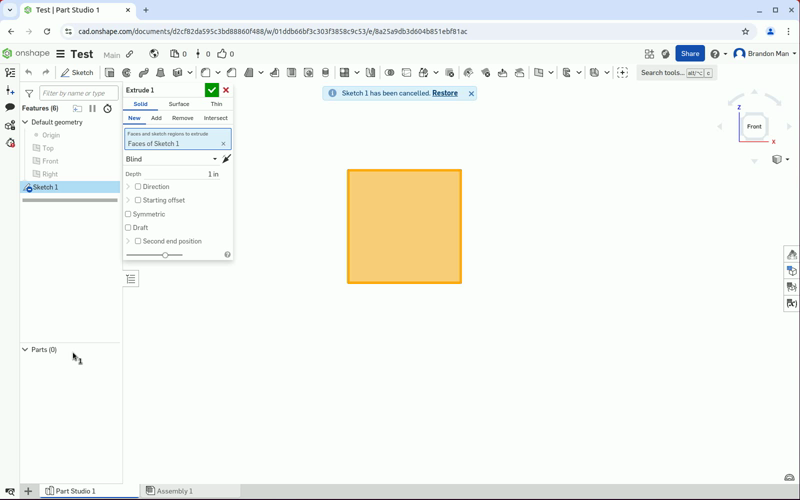
mouse_move(143, 106)
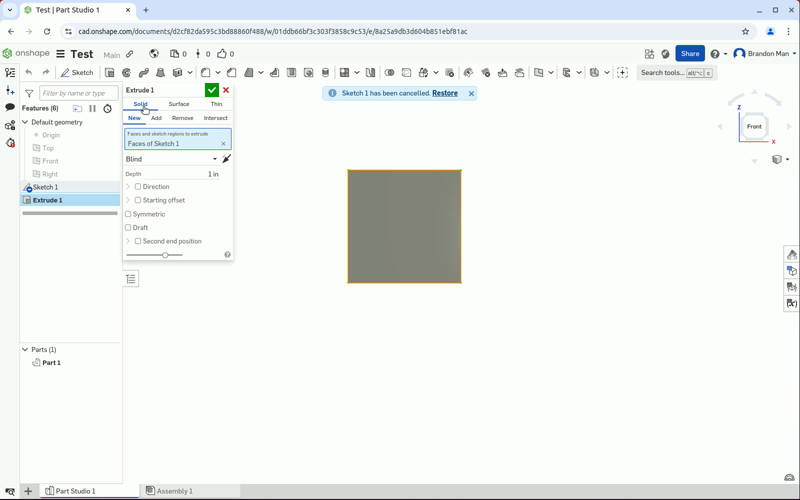
click(143, 106)
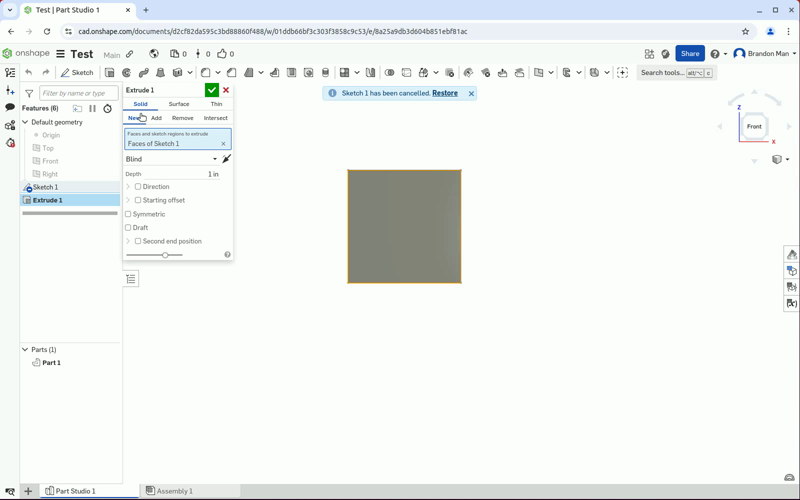
mouse_move(137, 120)
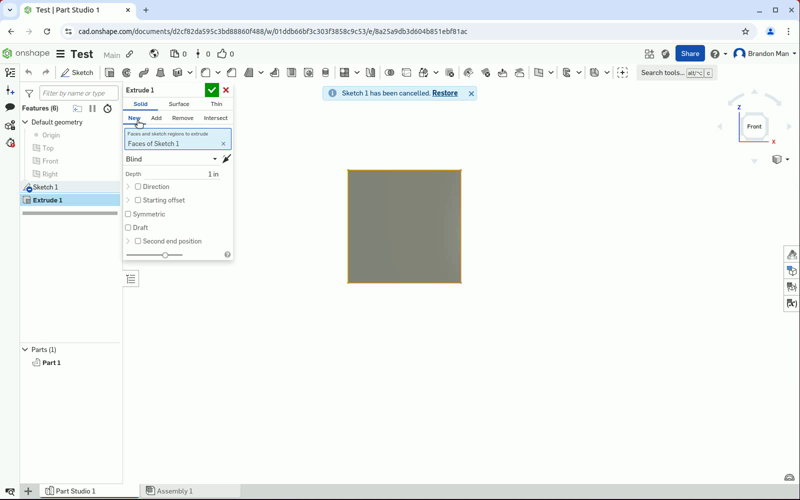
click(137, 120)
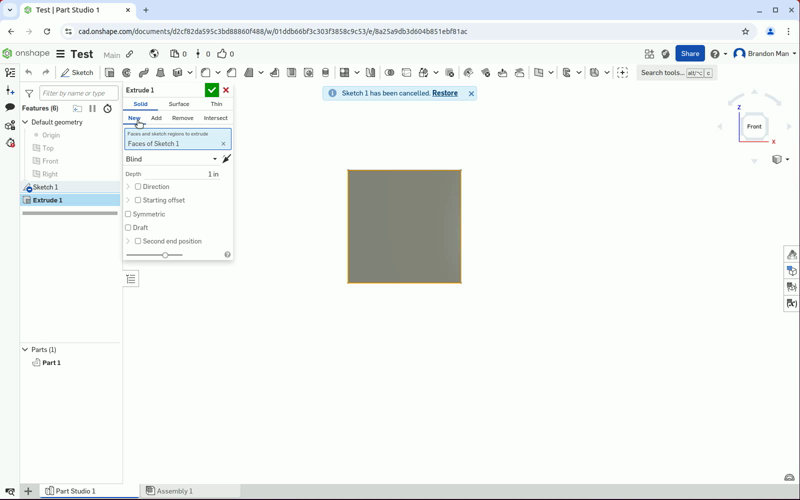
key(tab, 4)
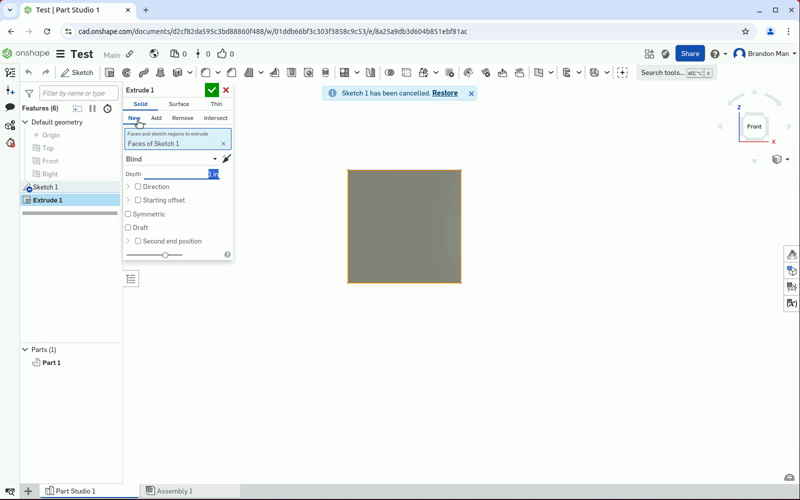
text(5.777)
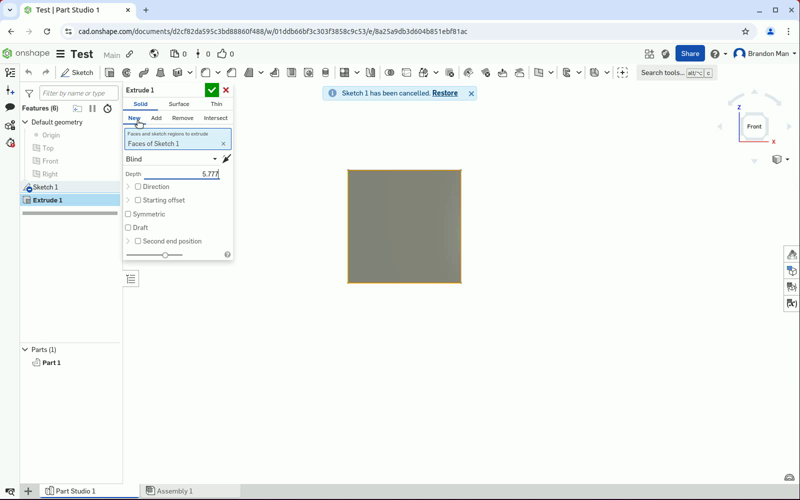
key(enter)
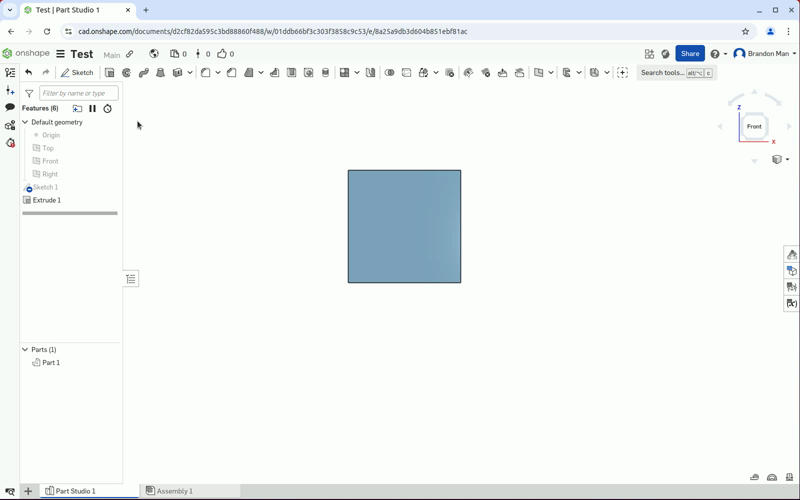
key(shift+h)
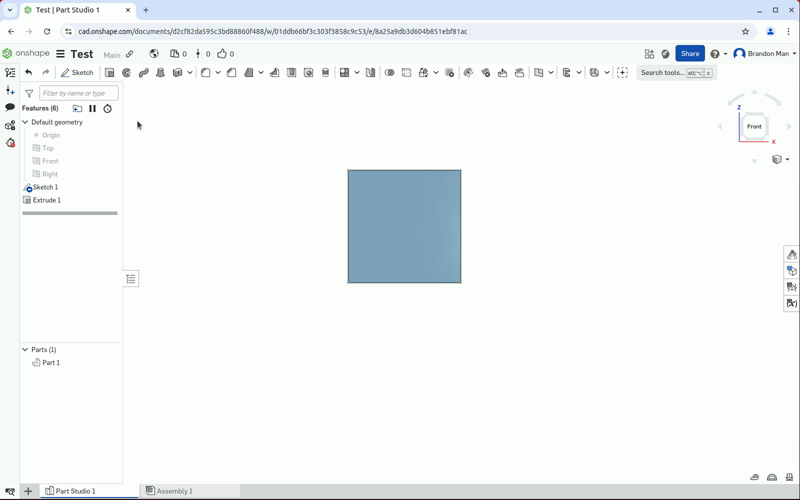
key(shift+h)
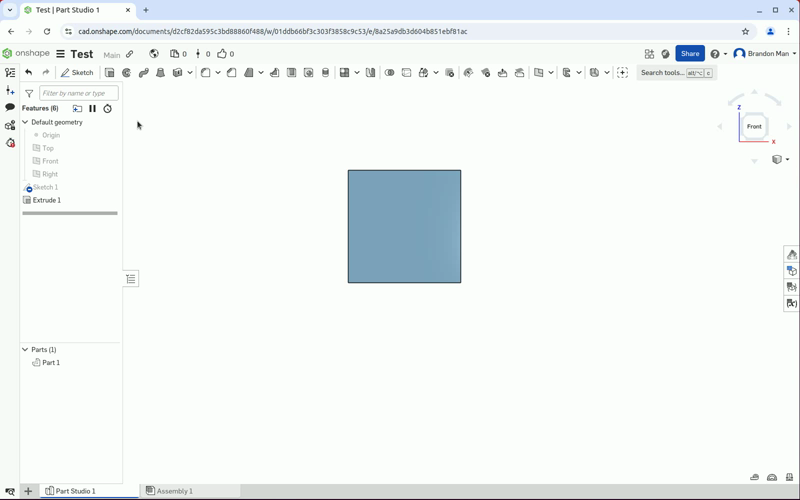
mouse_move(73, 189)
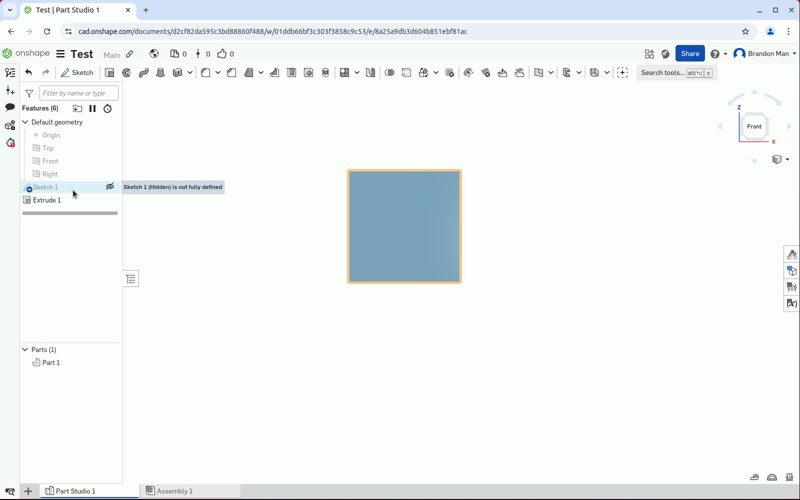
click(73, 189)
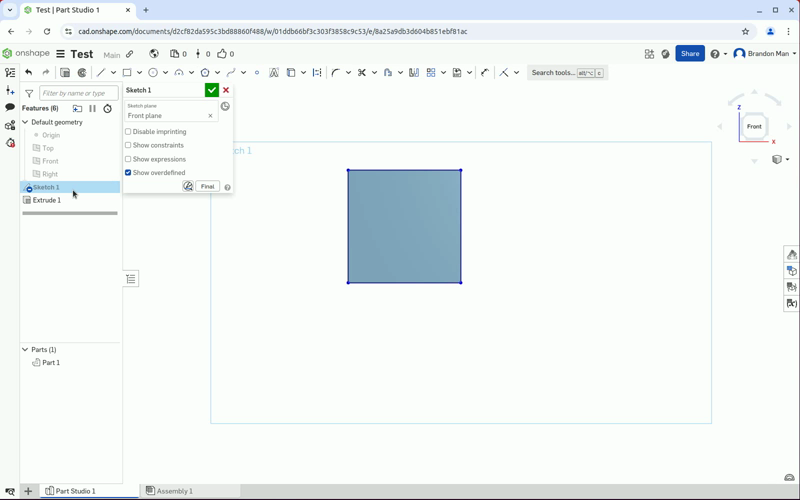
mouse_move(229, 92)
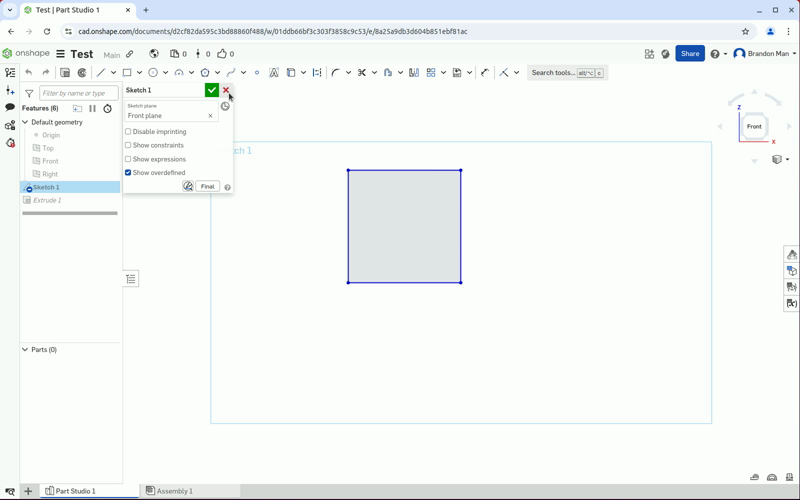
click(229, 92)
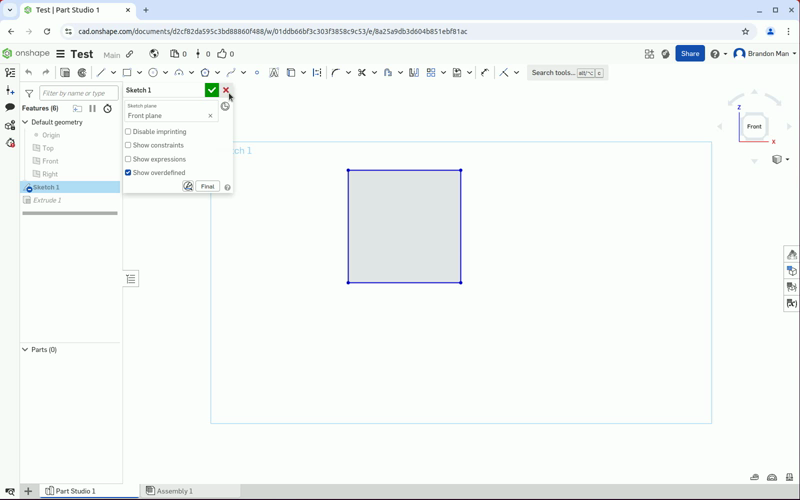
key(shift+s)
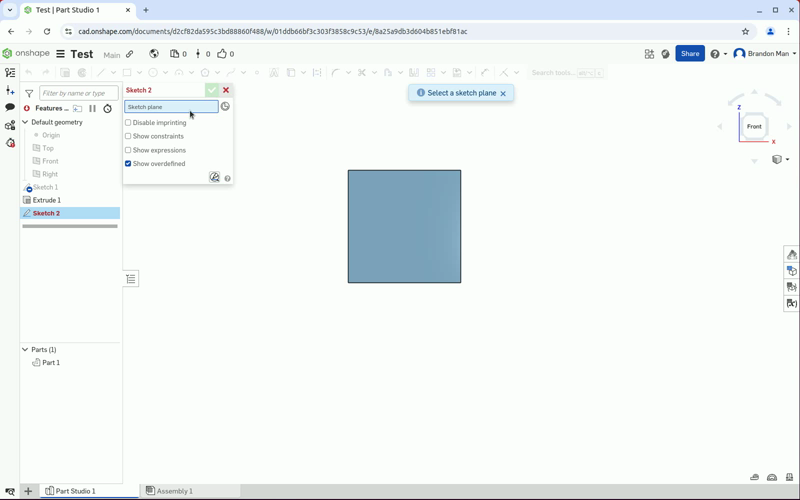
mouse_move(73, 163)
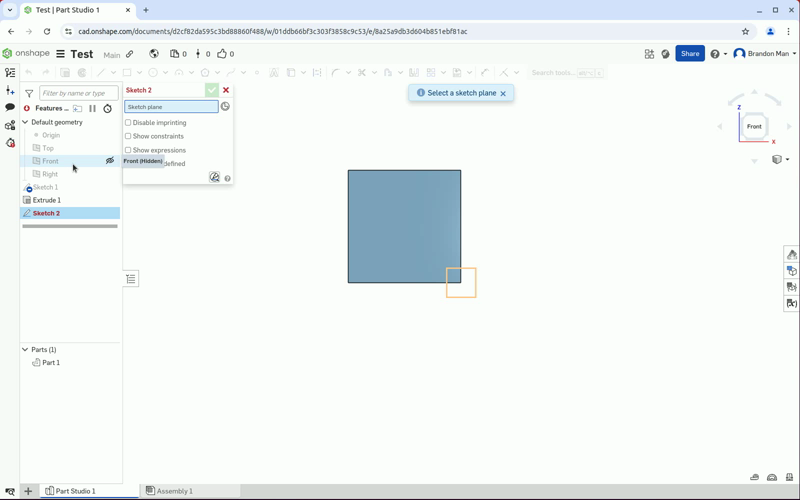
click(73, 163)
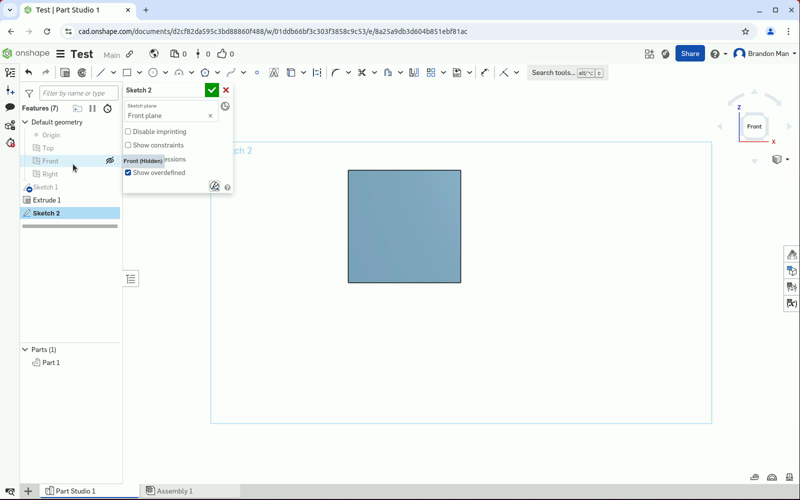
mouse_move(73, 352)
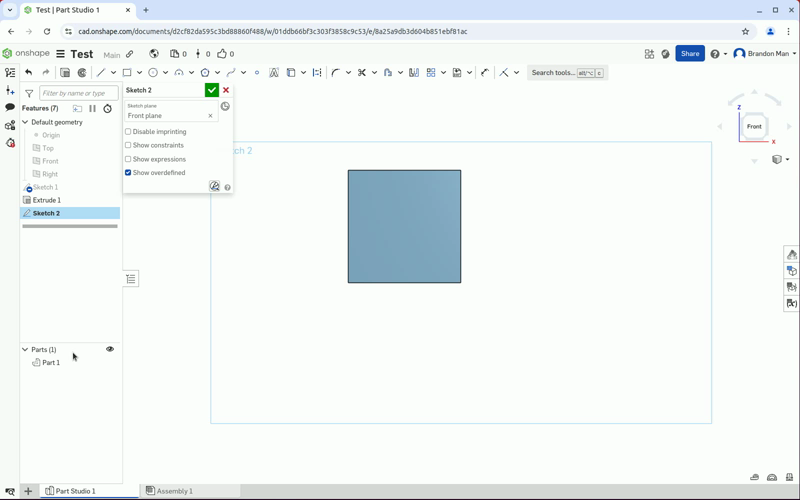
key(y)
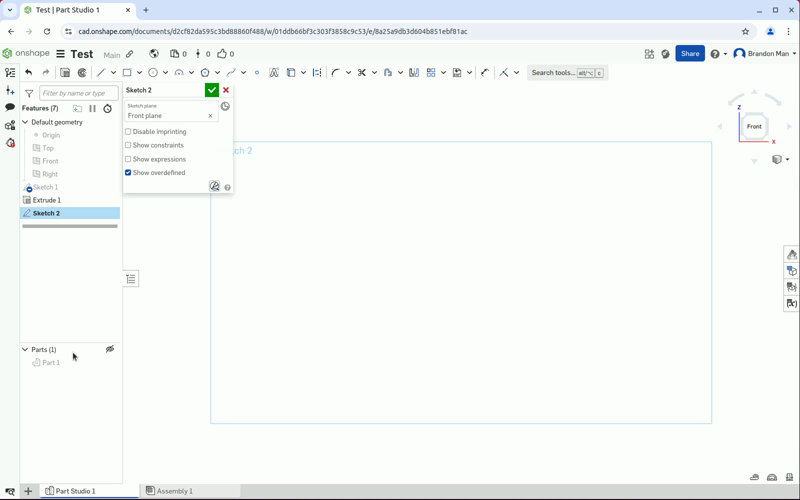
key(l)
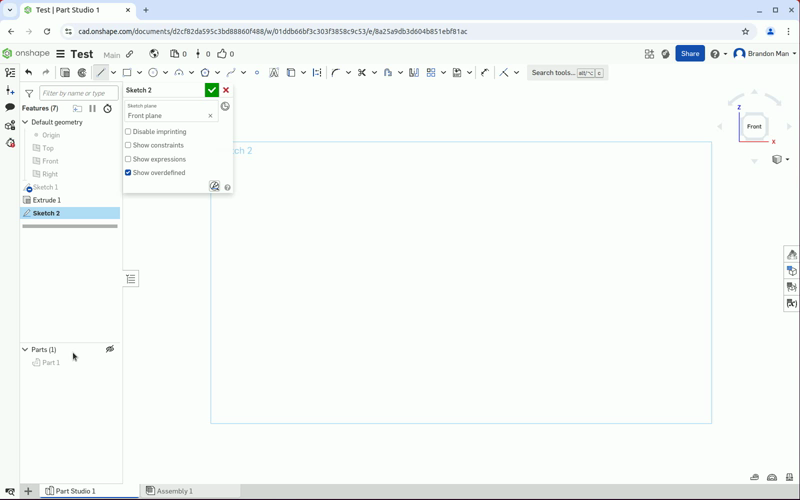
key_down(shift)
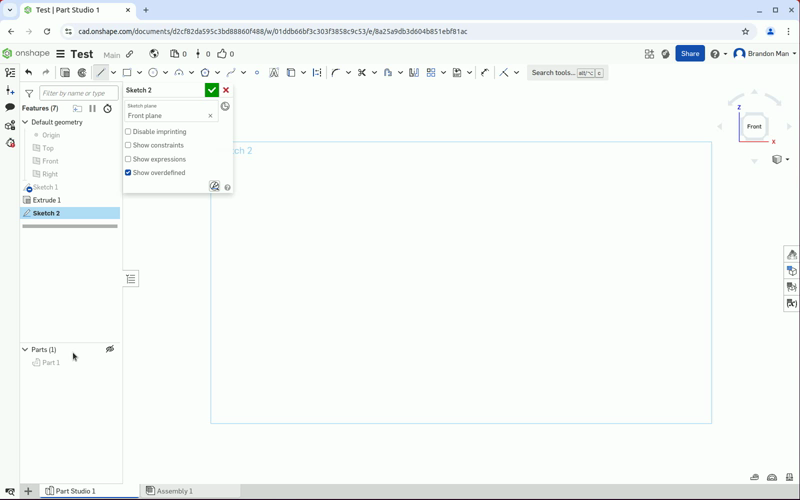
mouse_move(348, 282)
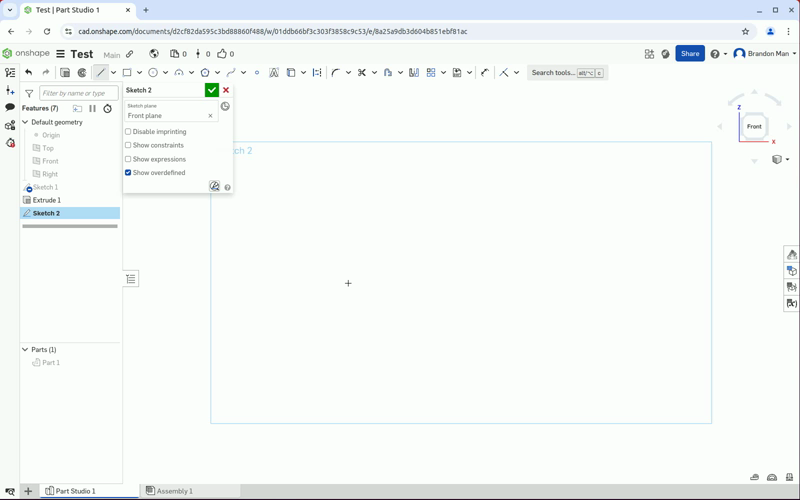
click(348, 282)
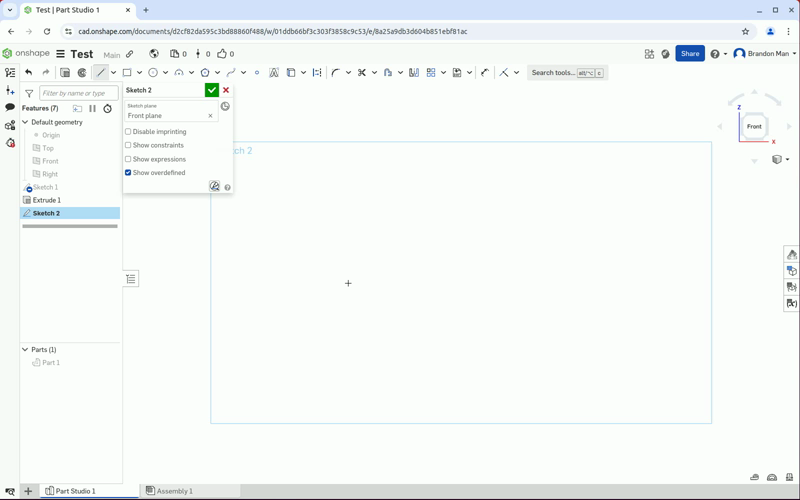
key_up(shift)
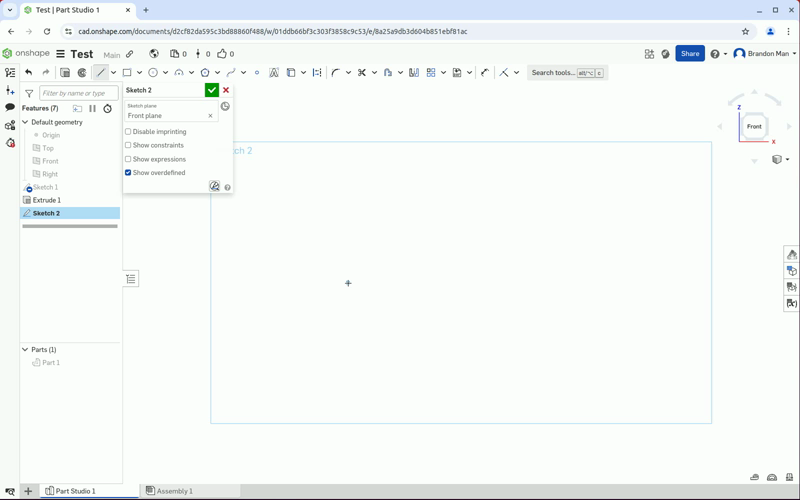
key_down(shift)
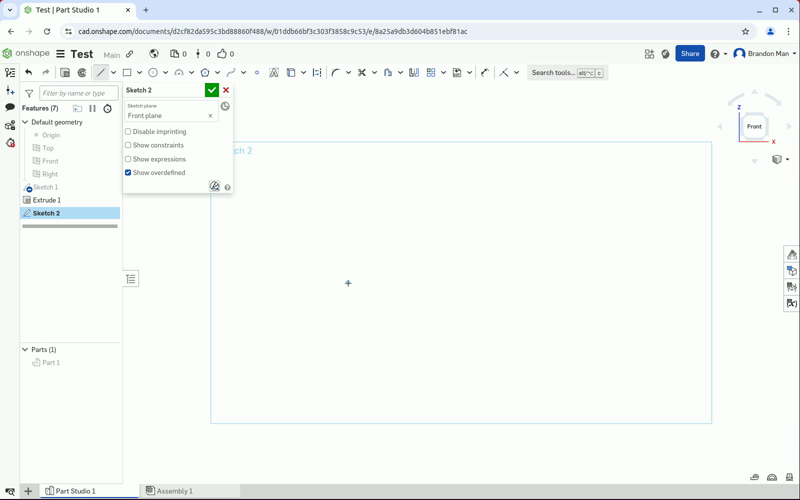
mouse_move(460, 282)
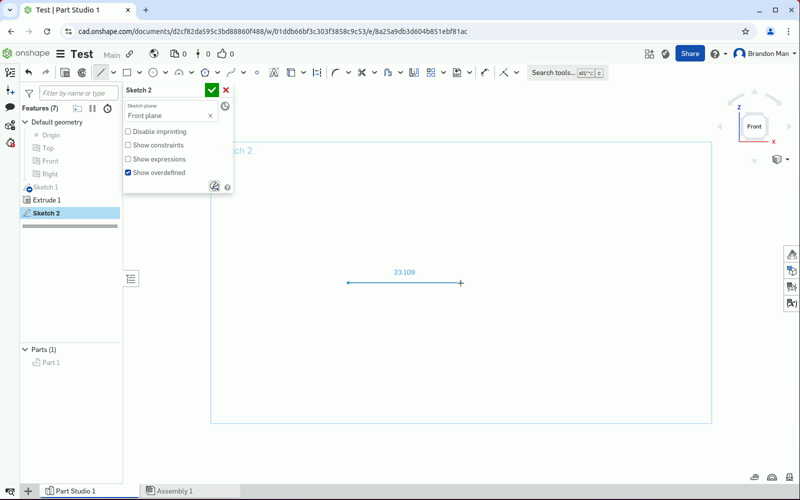
click(460, 282)
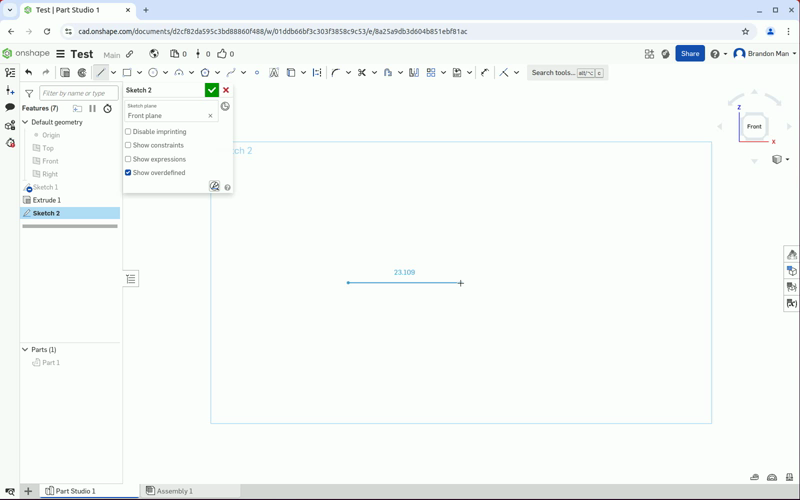
key_up(shift)
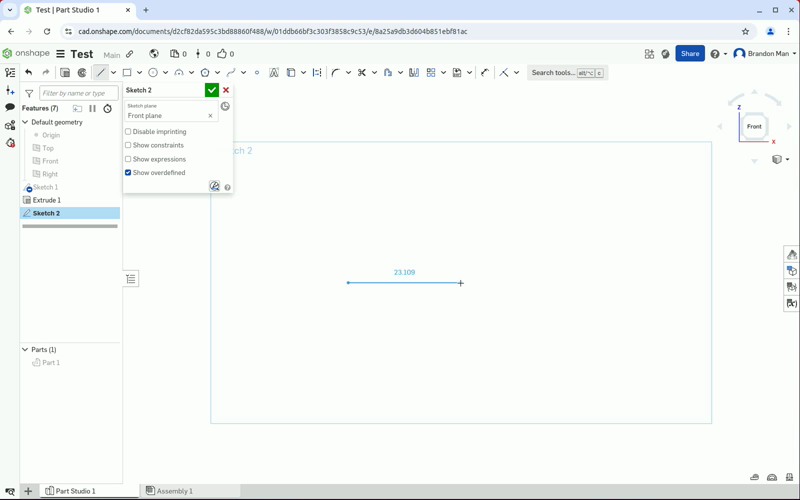
key_down(shift)
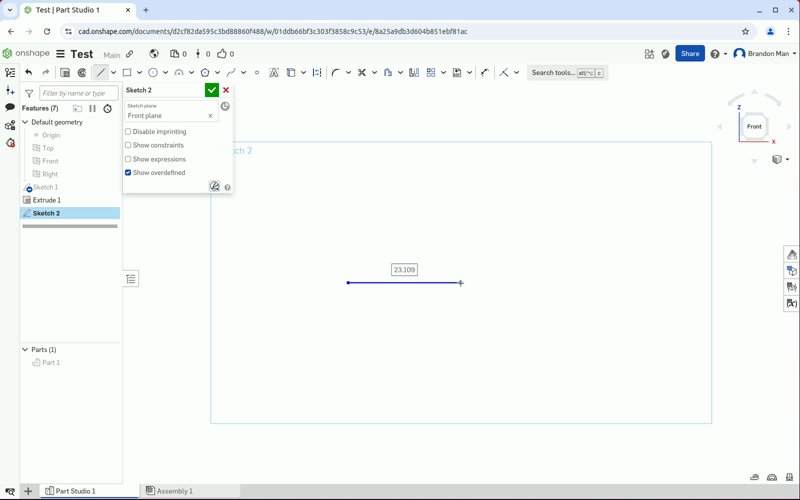
mouse_move(490, 282)
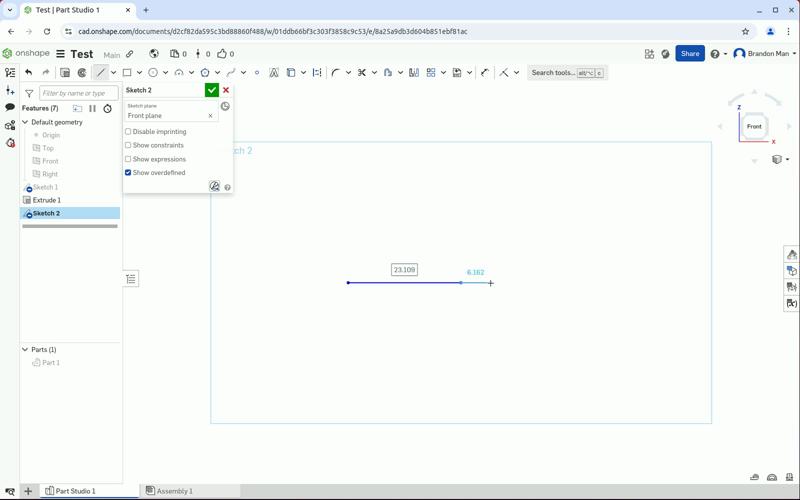
mouse_move(460, 254)
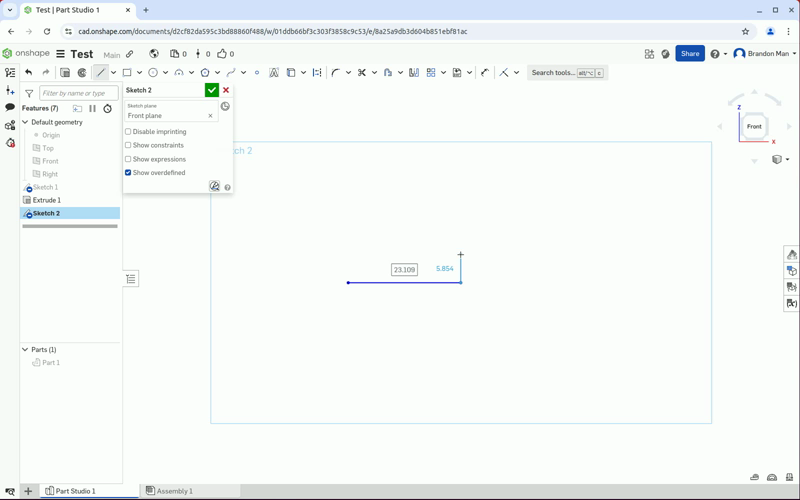
click(460, 254)
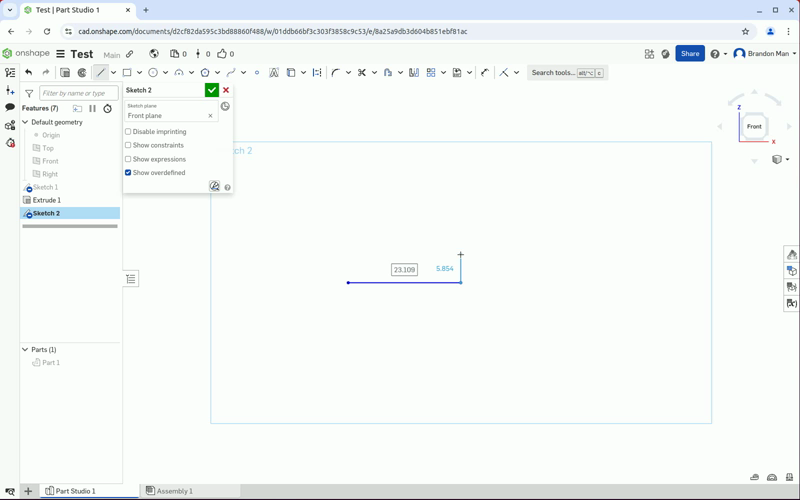
key_up(shift)
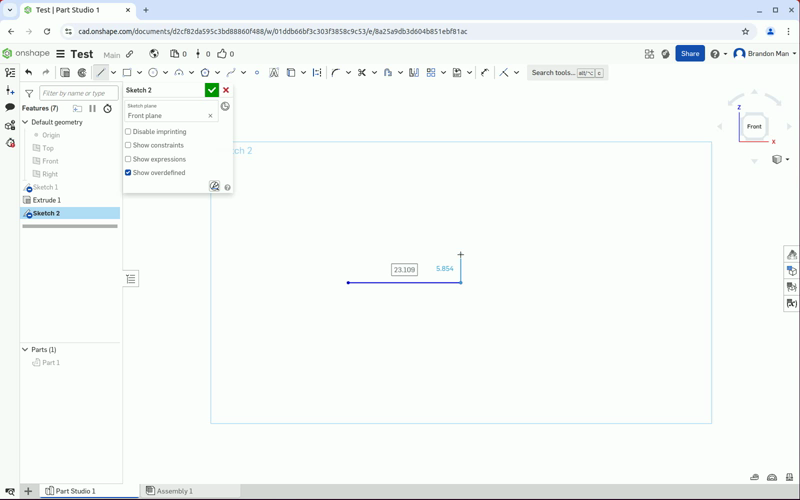
key_down(shift)
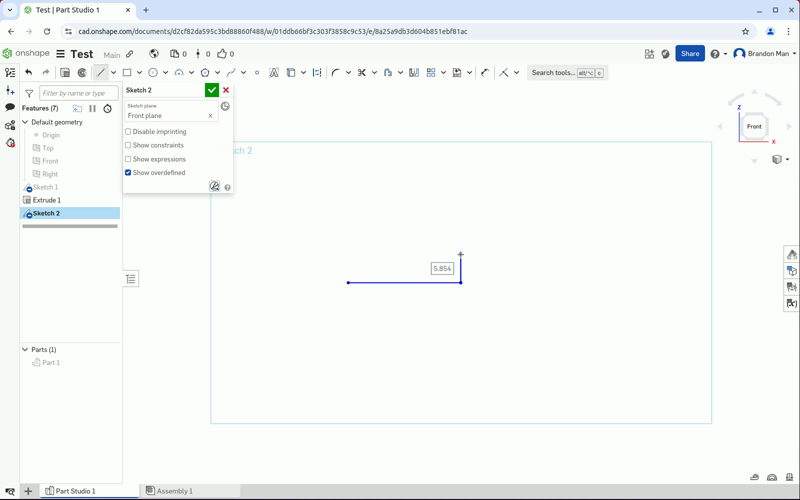
mouse_move(348, 254)
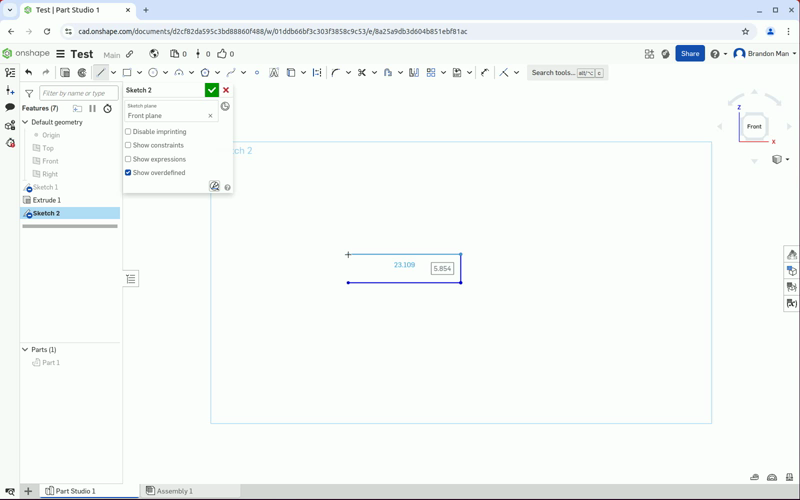
click(348, 254)
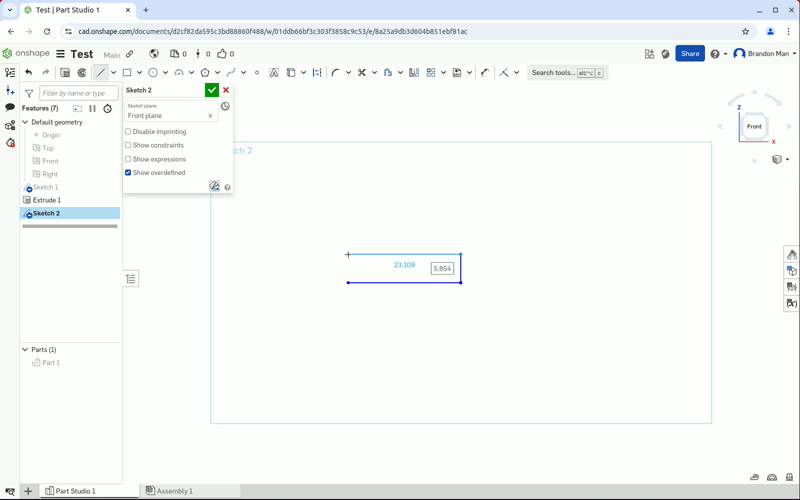
key_up(shift)
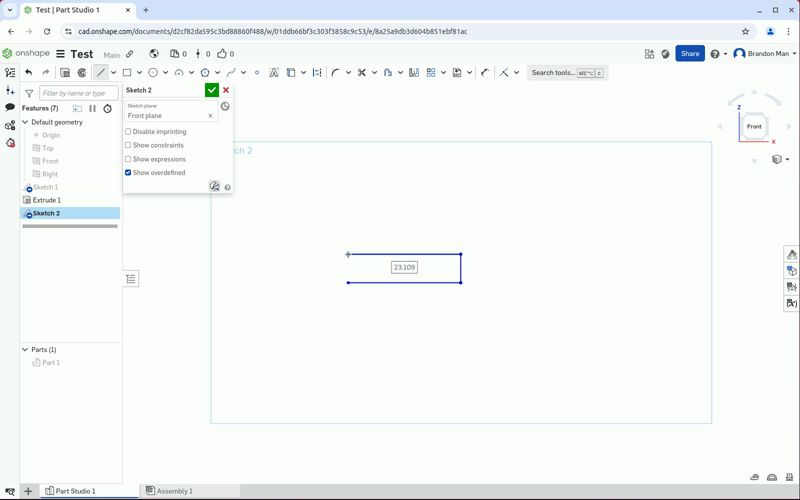
mouse_move(378, 254)
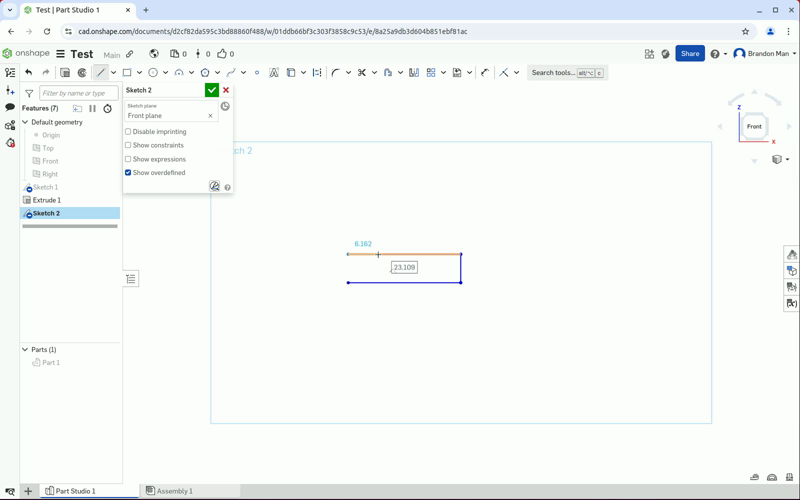
key_down(shift)
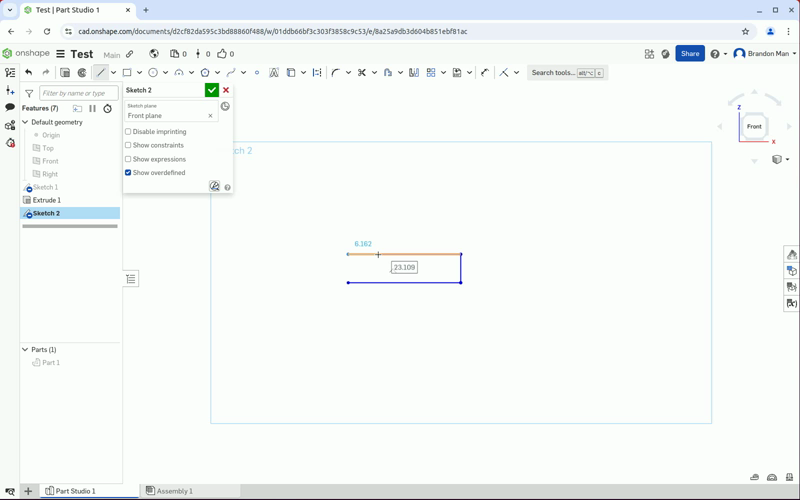
mouse_move(348, 282)
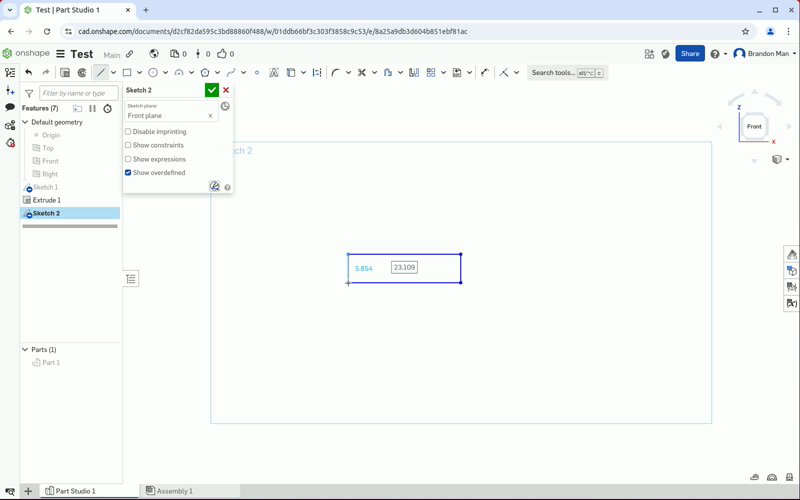
key_up(shift)
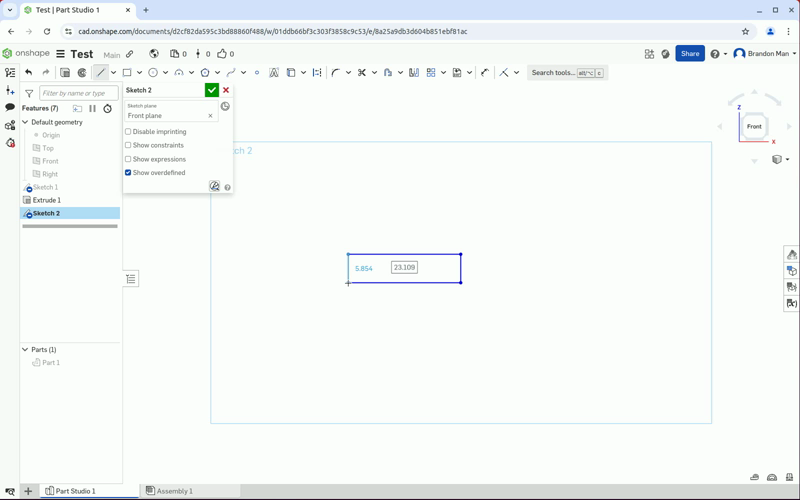
click(348, 282)
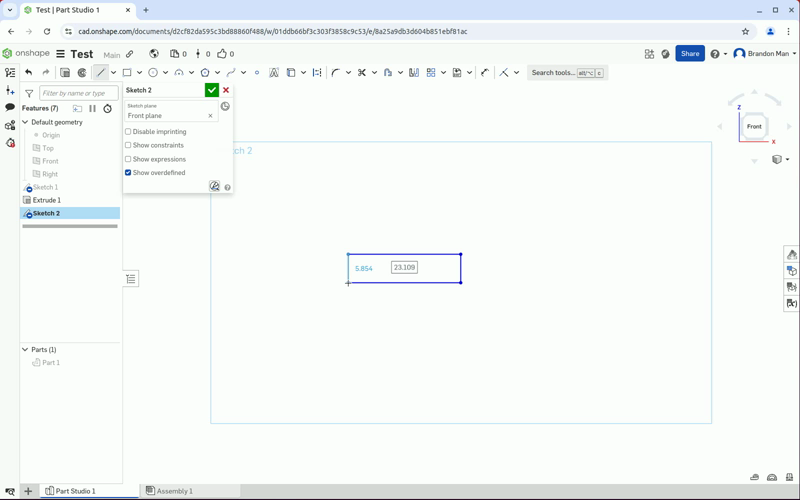
key(esc)
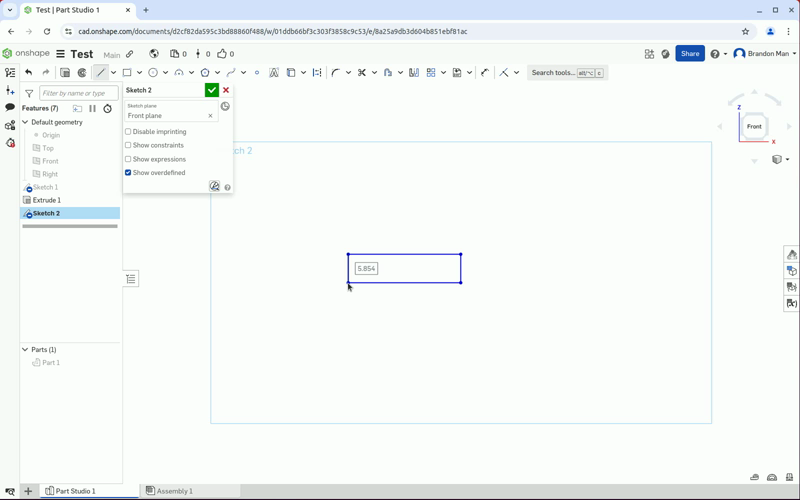
mouse_move(406, 277)
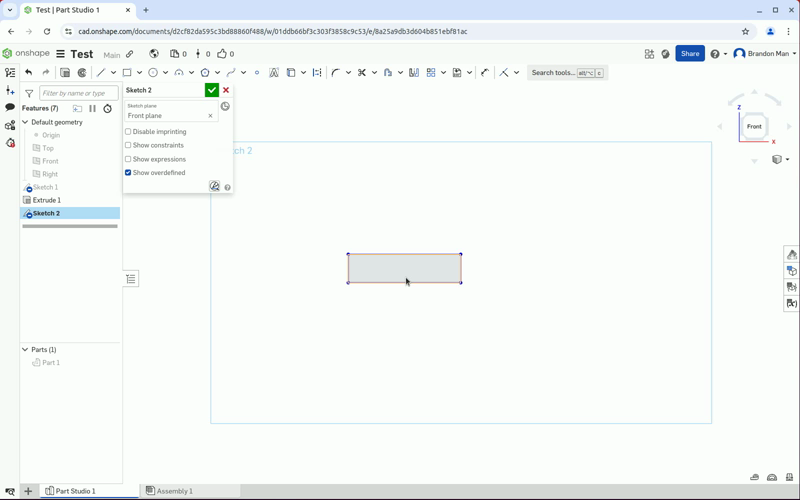
click(406, 277)
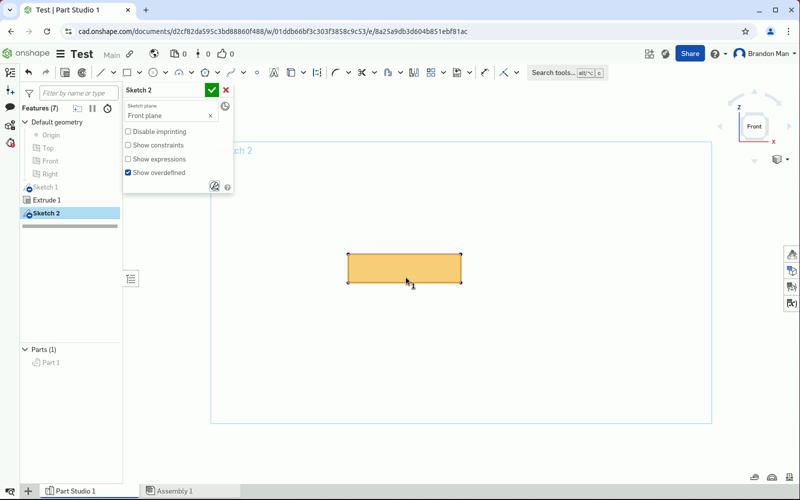
mouse_move(73, 352)
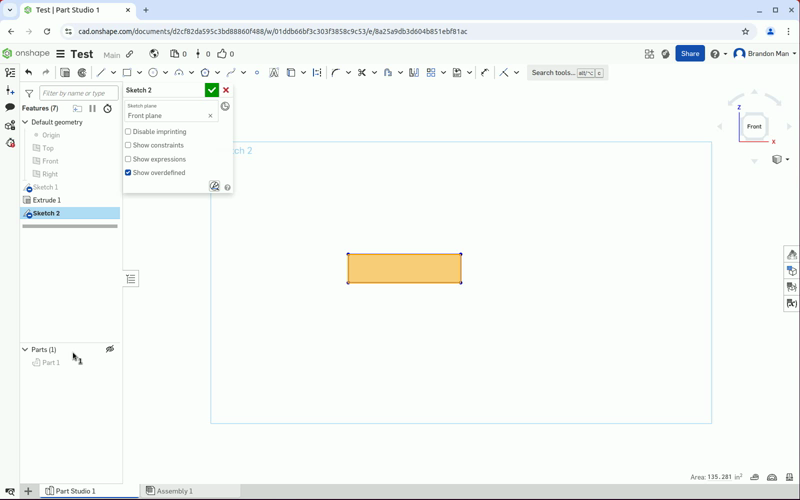
key(shift+y)
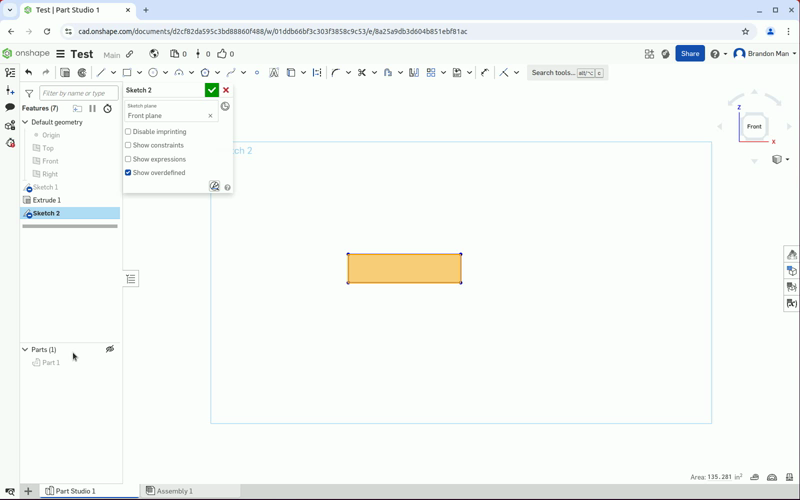
key(shift+e)
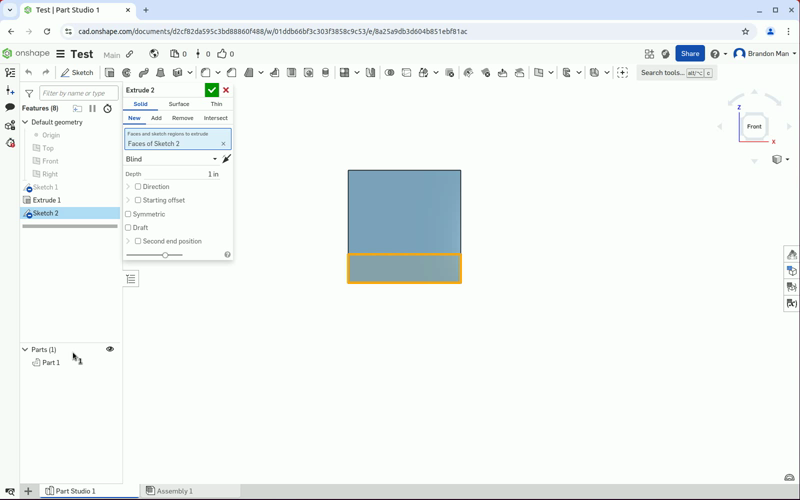
mouse_move(143, 106)
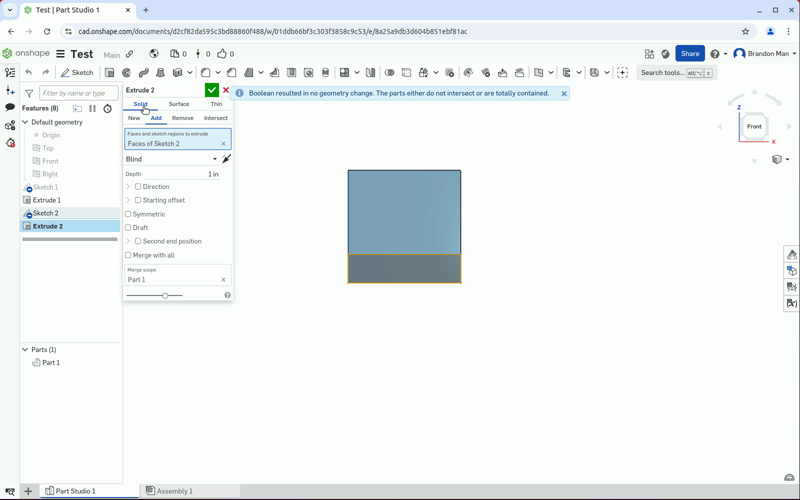
click(143, 106)
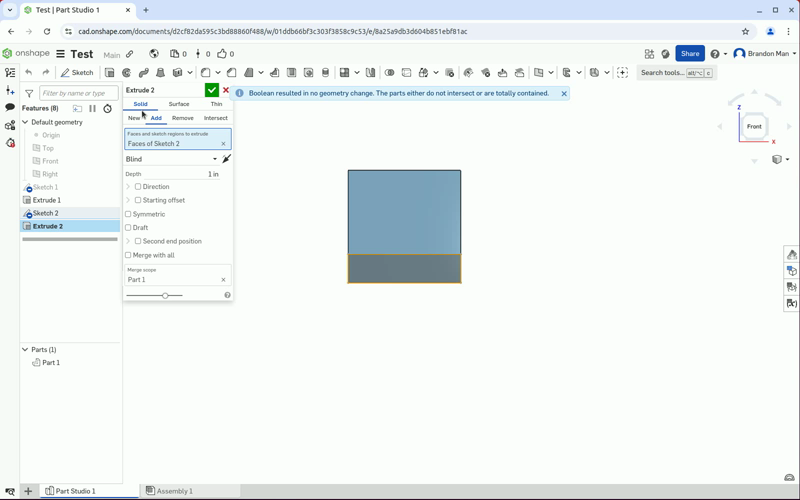
mouse_move(137, 120)
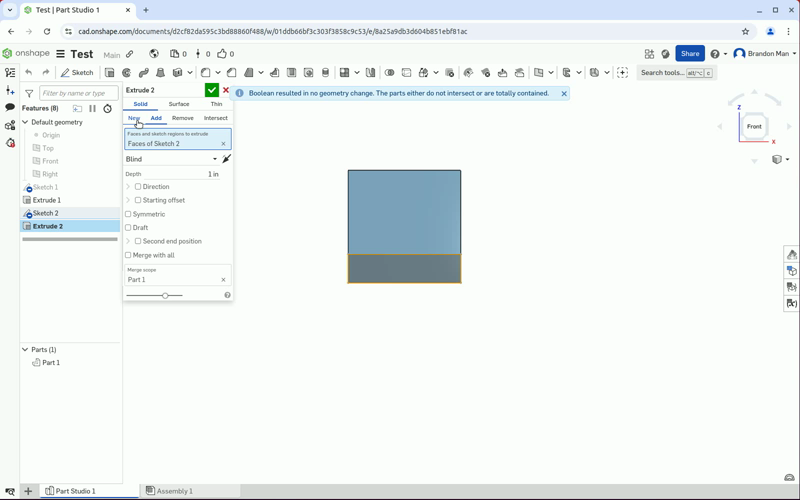
click(137, 120)
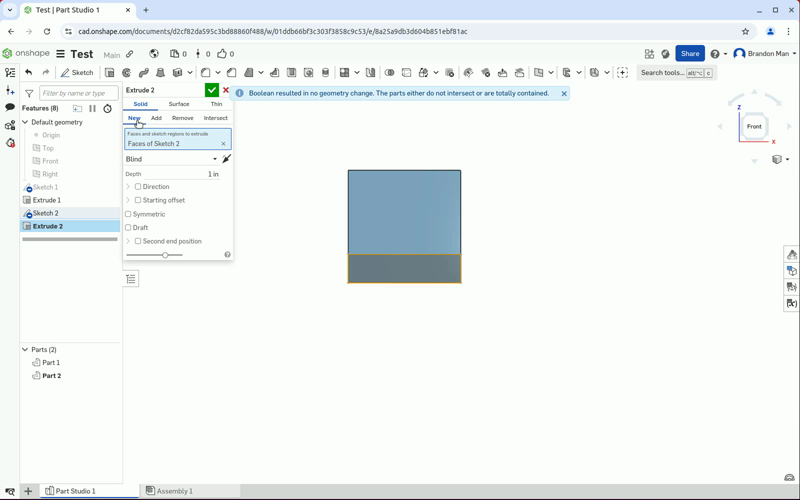
key(tab, 4)
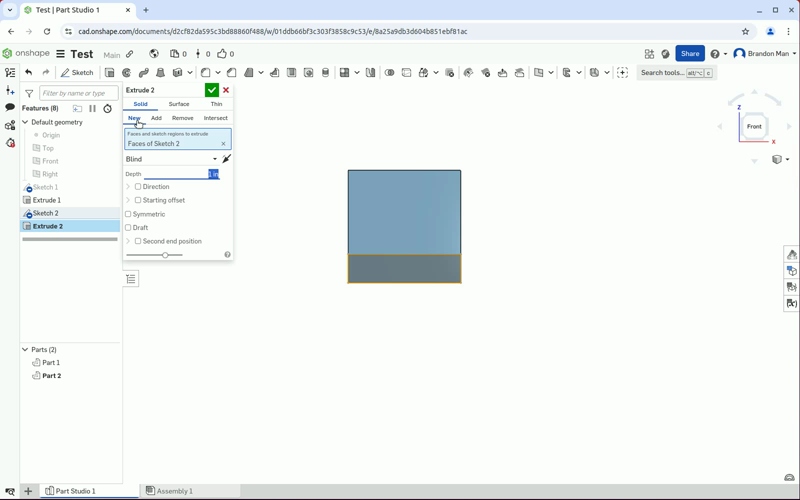
text(23.108)
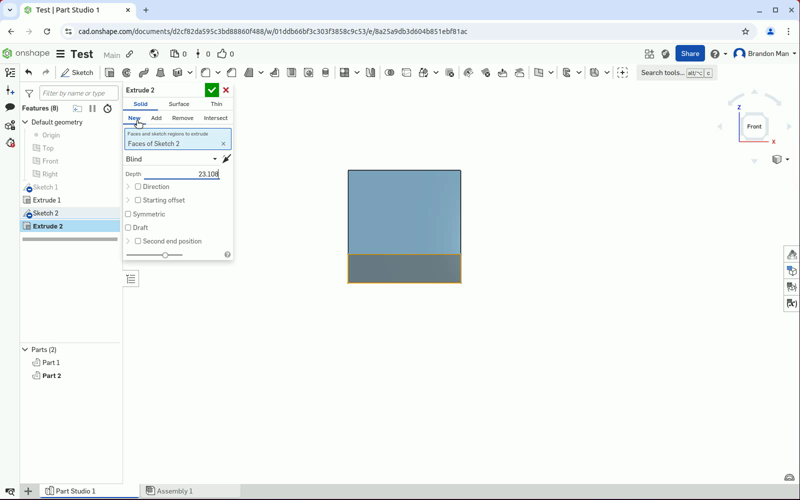
key(enter)
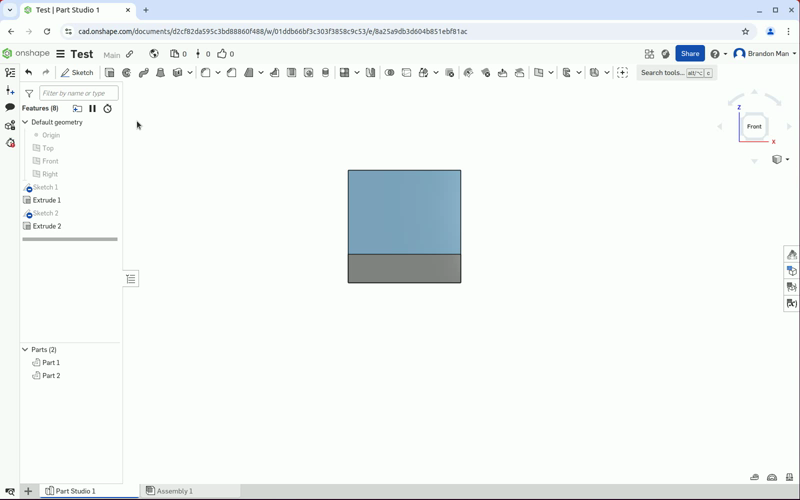
key(shift+h)
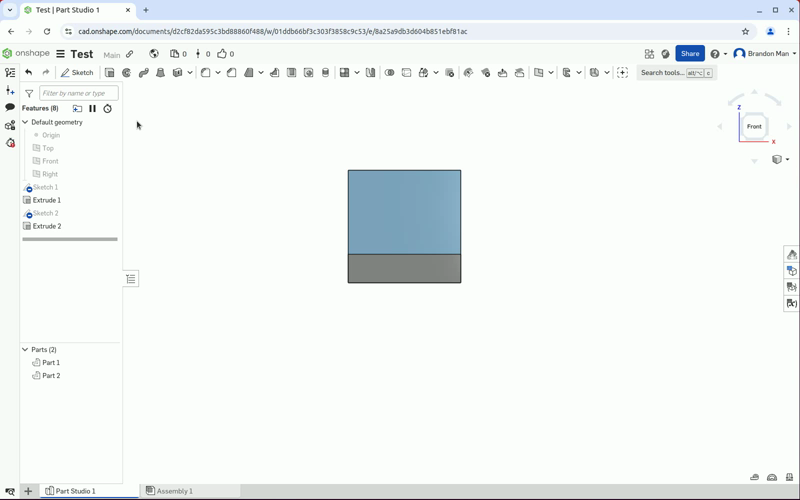
key(shift+h)
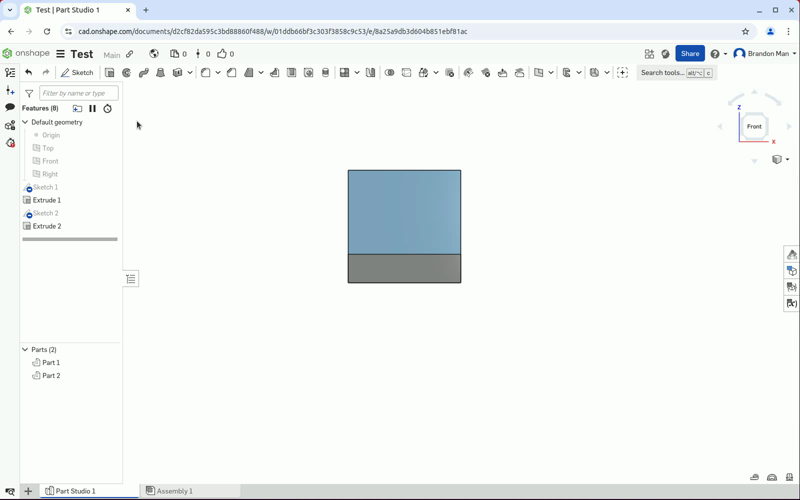
mouse_move(73, 189)
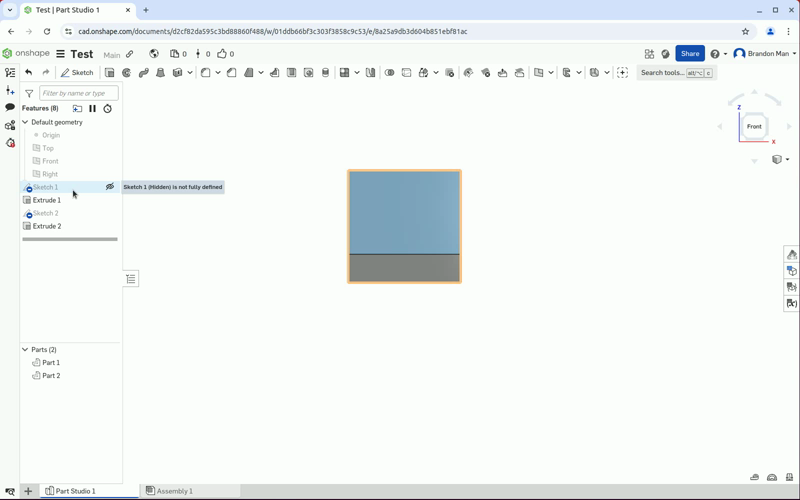
click(73, 189)
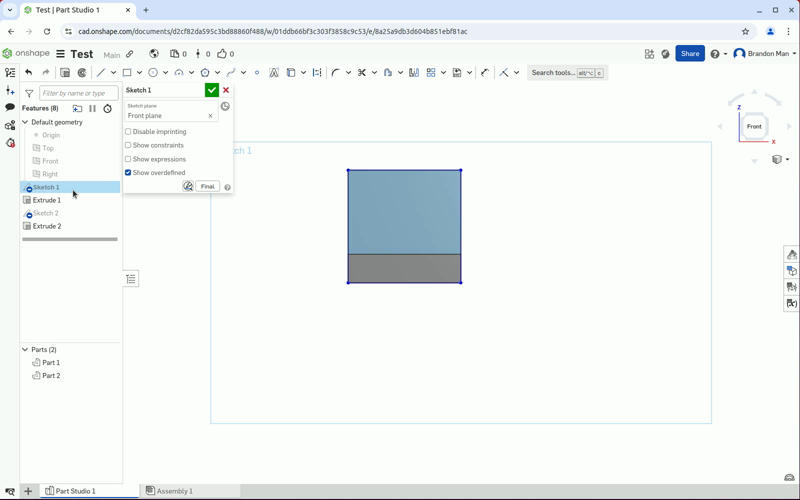
mouse_move(229, 92)
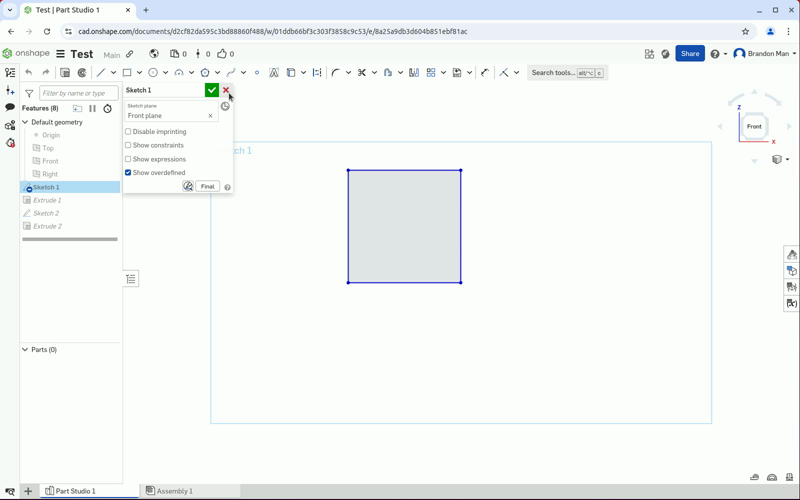
click(229, 92)
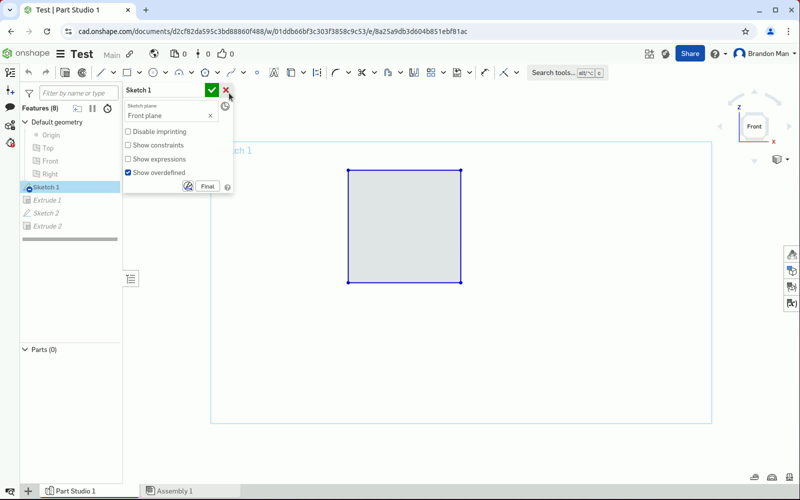
key(shift+s)
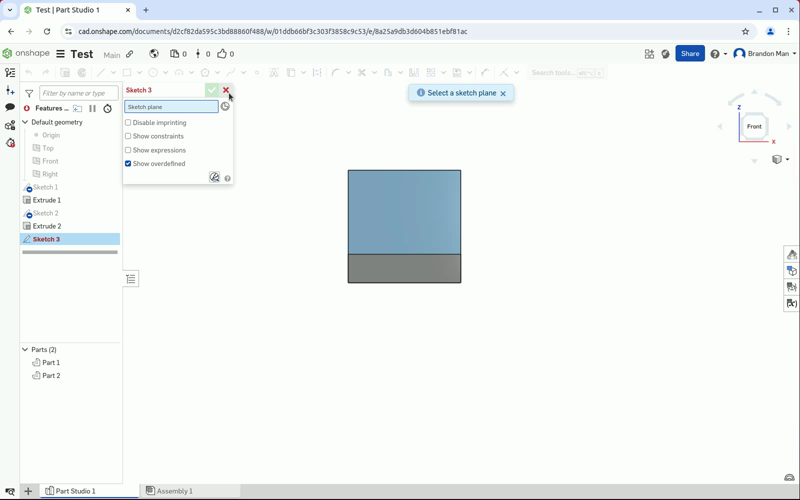
mouse_move(73, 163)
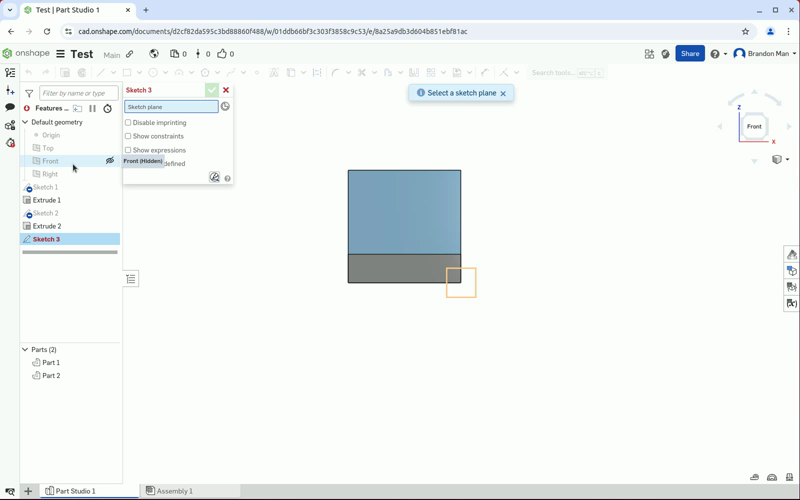
click(73, 163)
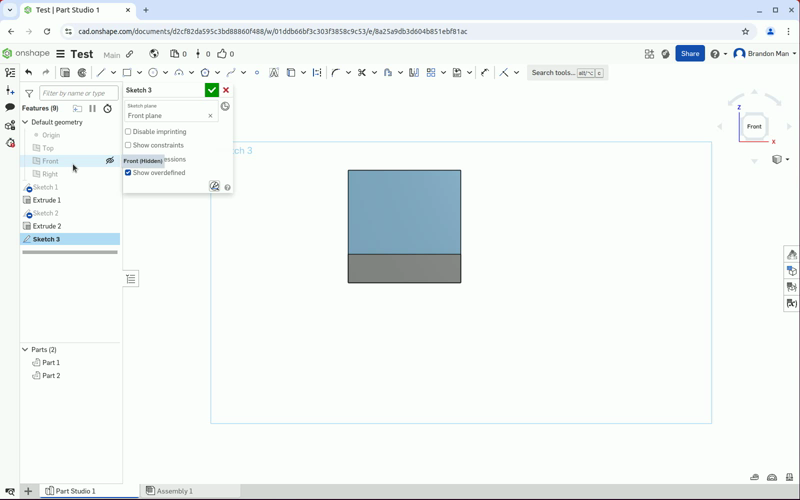
mouse_move(73, 352)
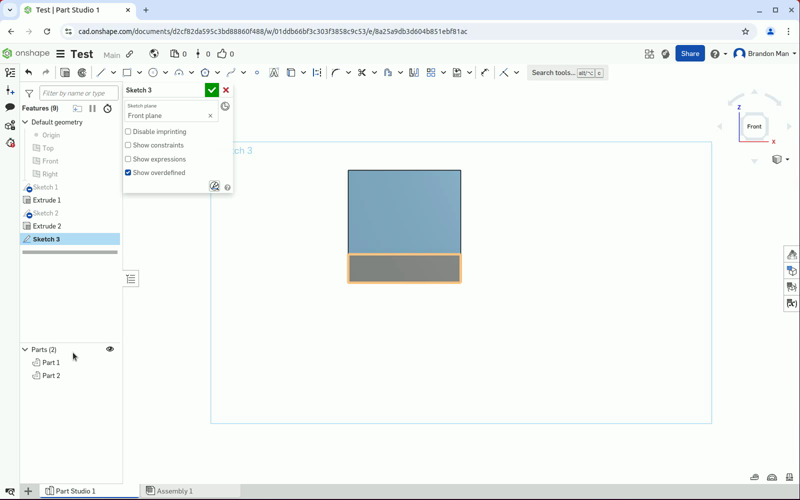
key(y)
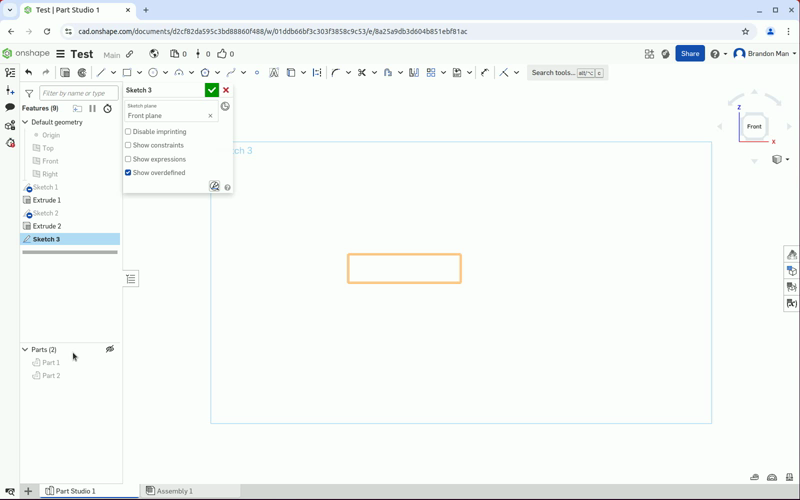
key(c)
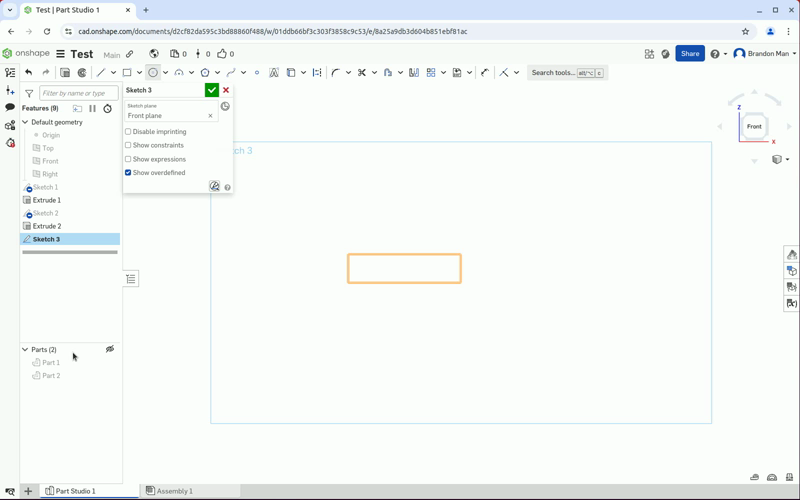
key_down(shift)
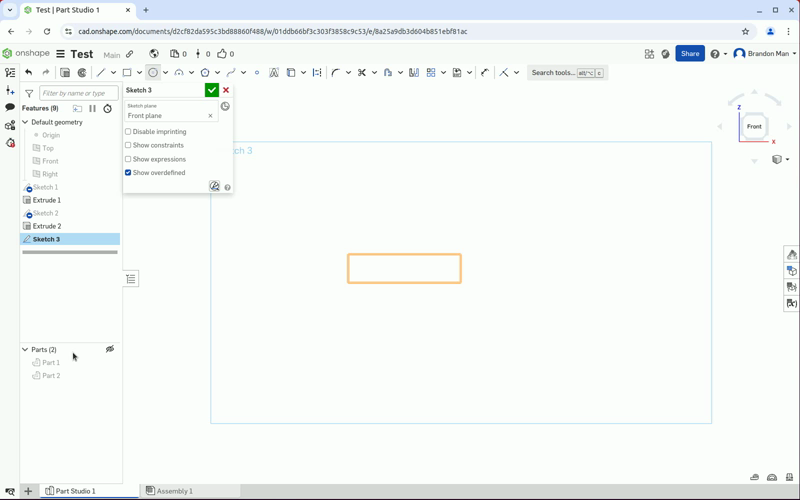
mouse_move(404, 207)
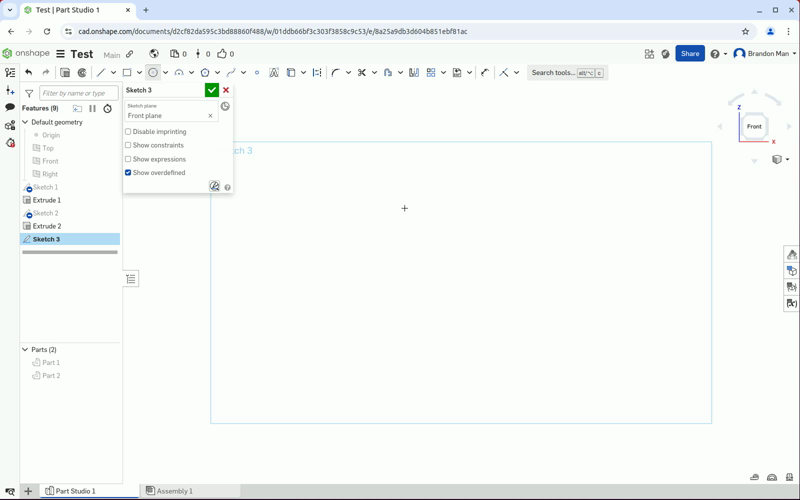
click(404, 207)
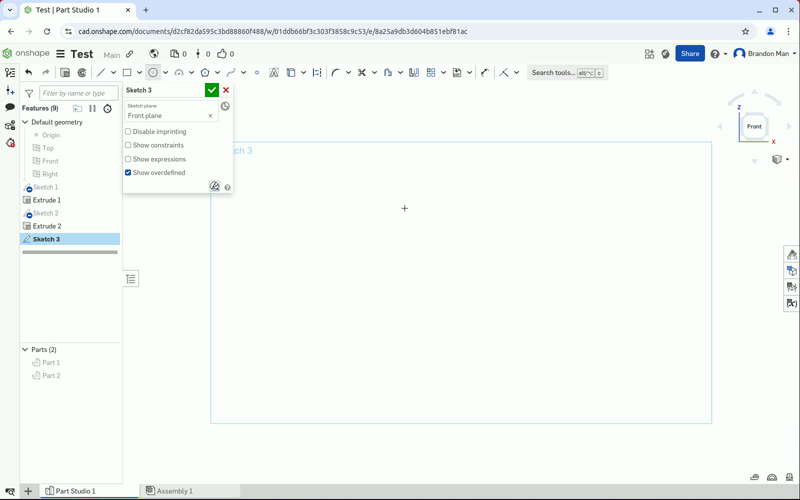
key_up(shift)
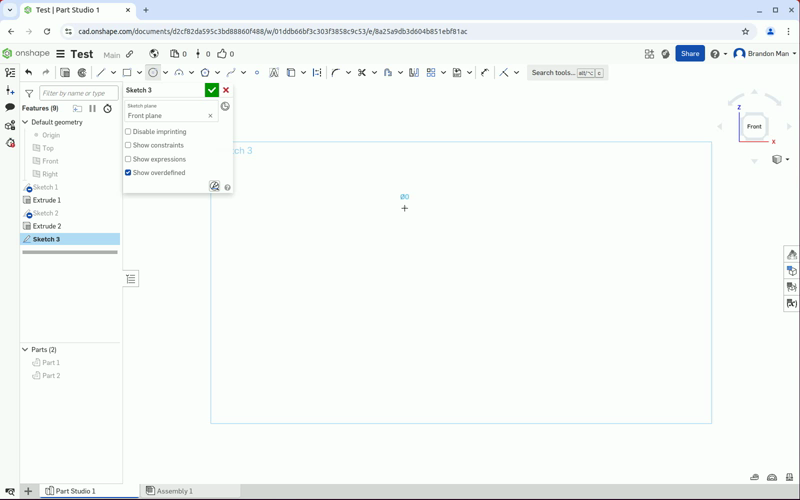
mouse_move(419, 207)
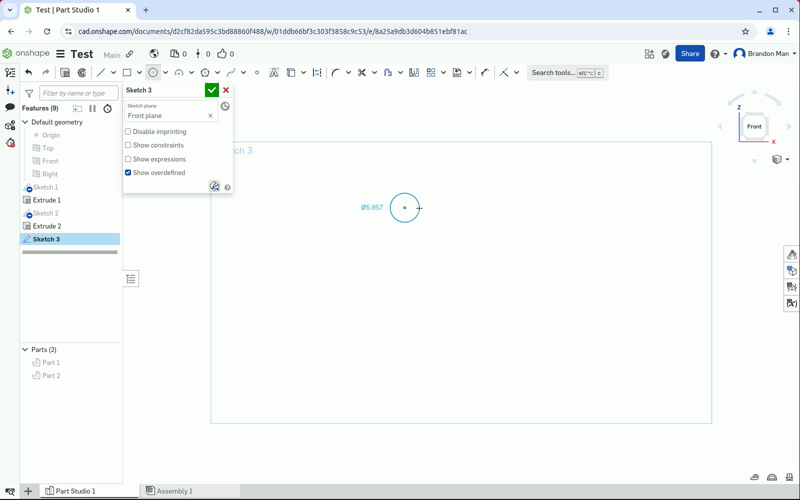
click(419, 207)
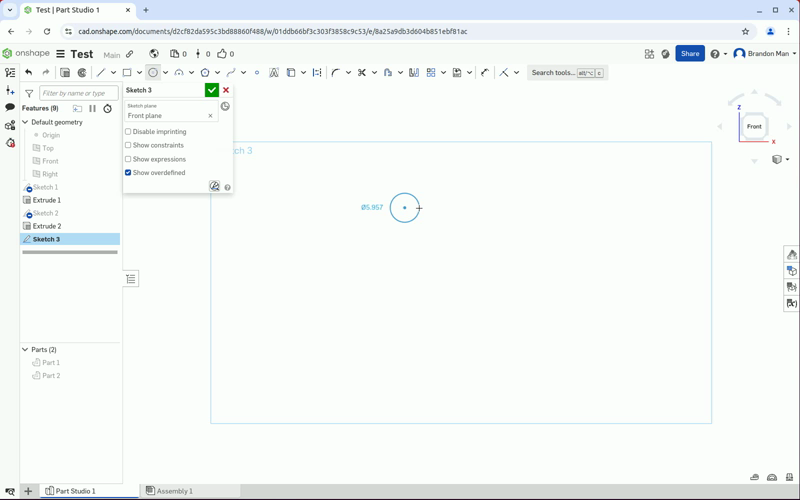
key(esc)
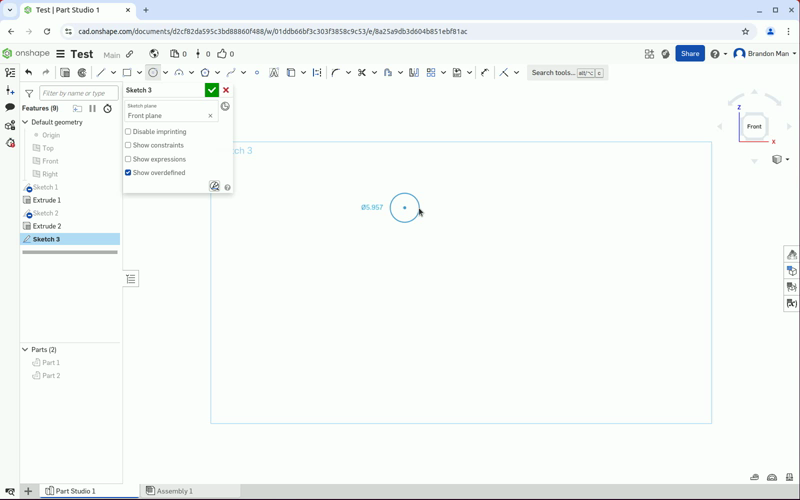
mouse_move(408, 212)
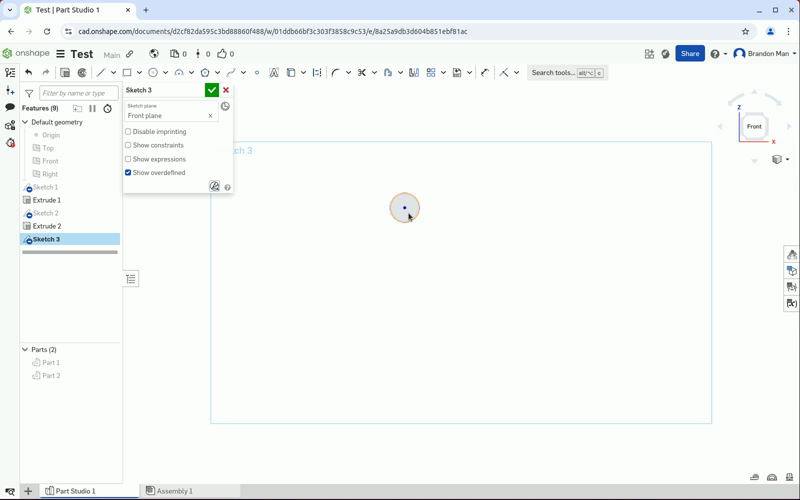
scroll(6)
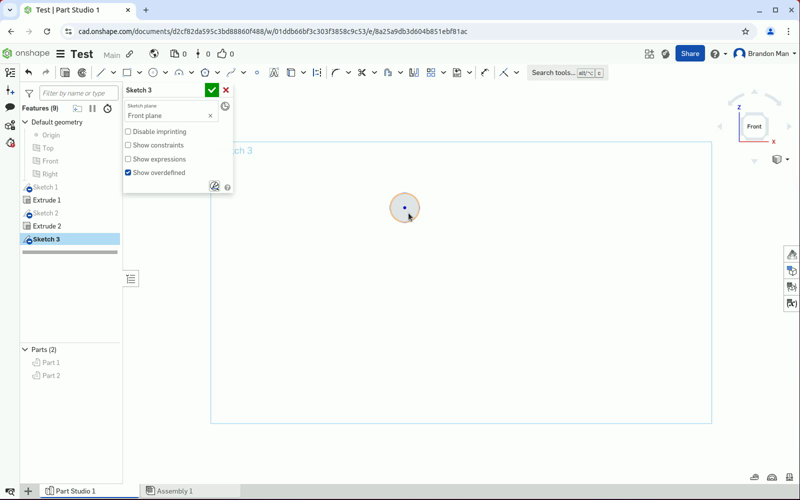
scroll(6)
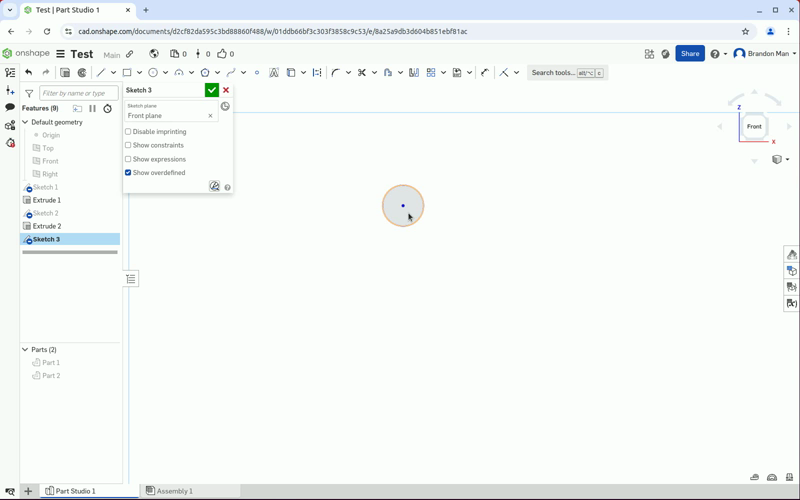
scroll(6)
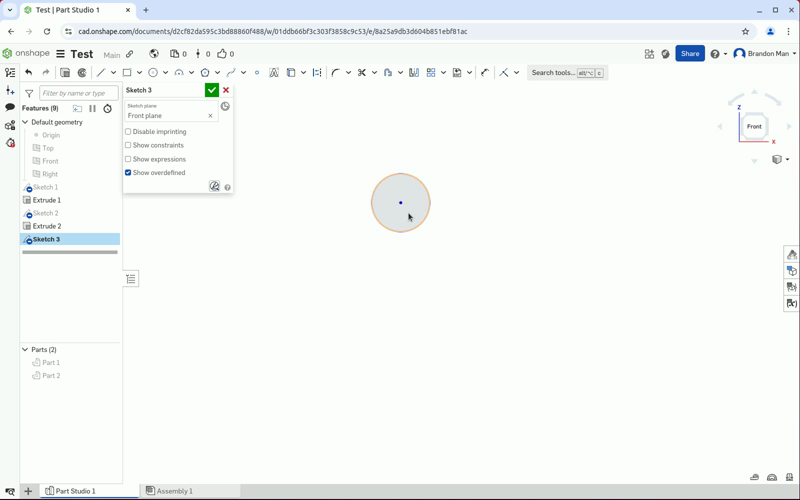
scroll(6)
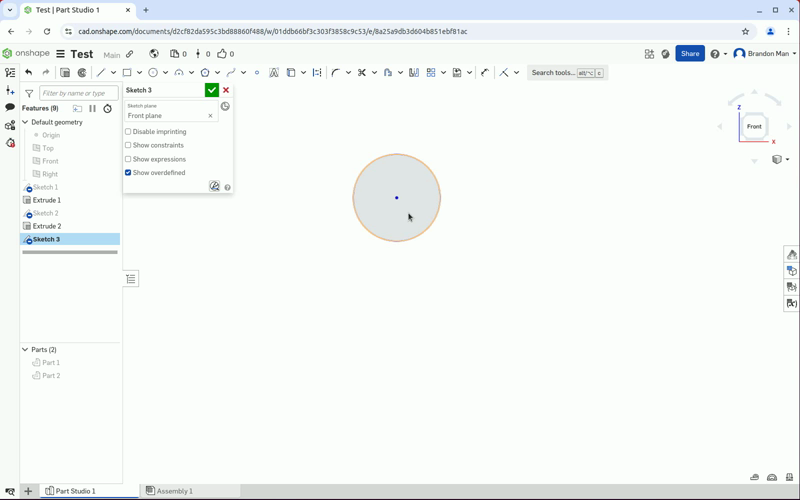
scroll(6)
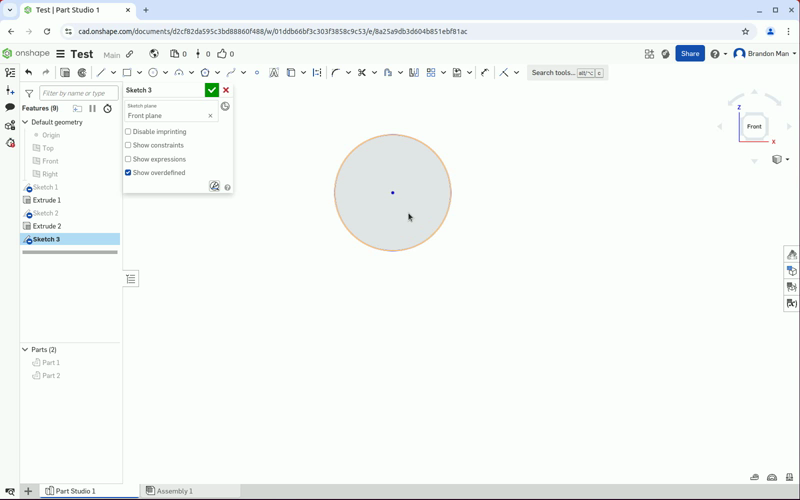
scroll(6)
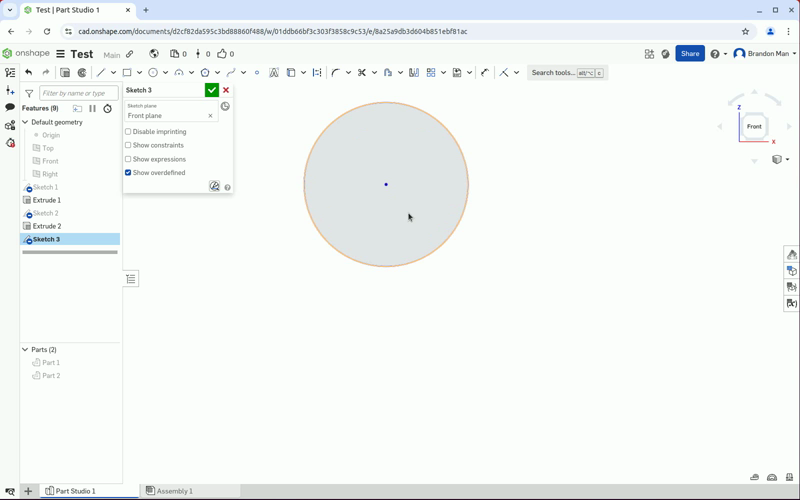
scroll(6)
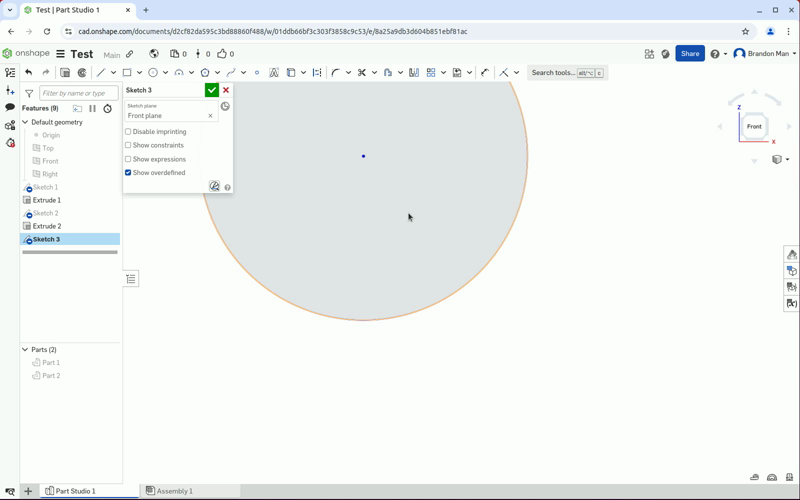
click(408, 212)
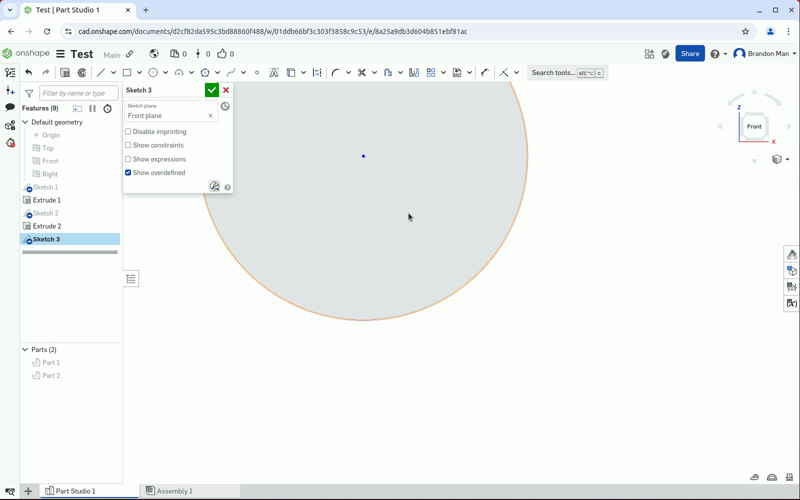
scroll(-6)
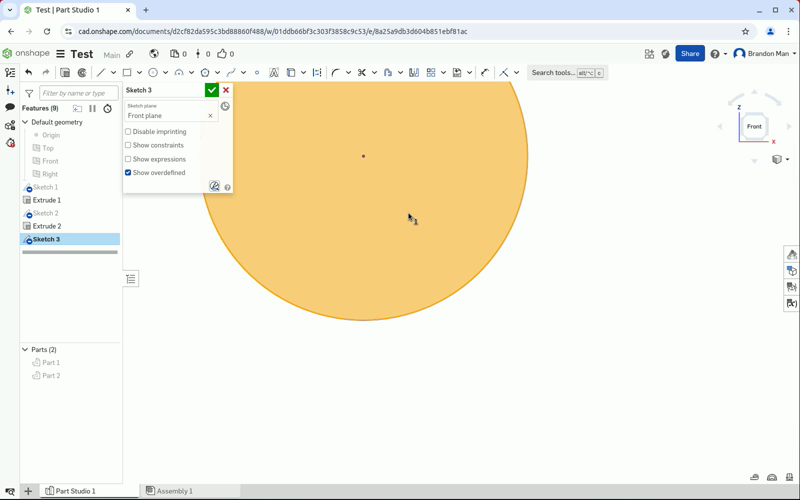
scroll(-6)
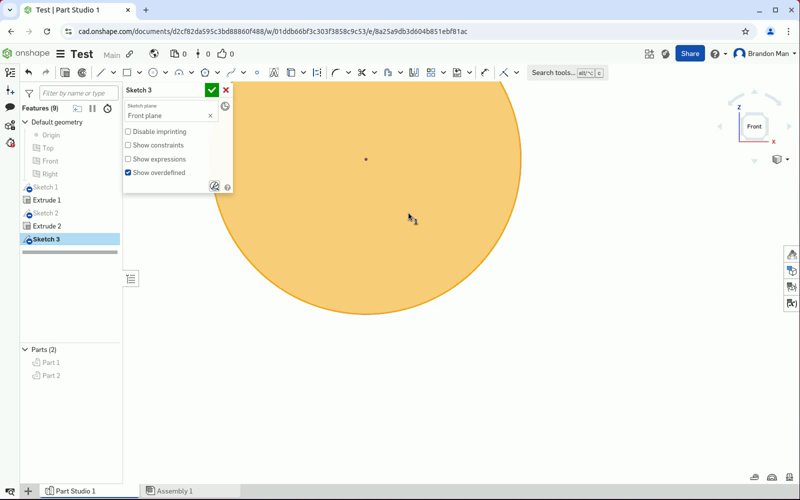
scroll(-6)
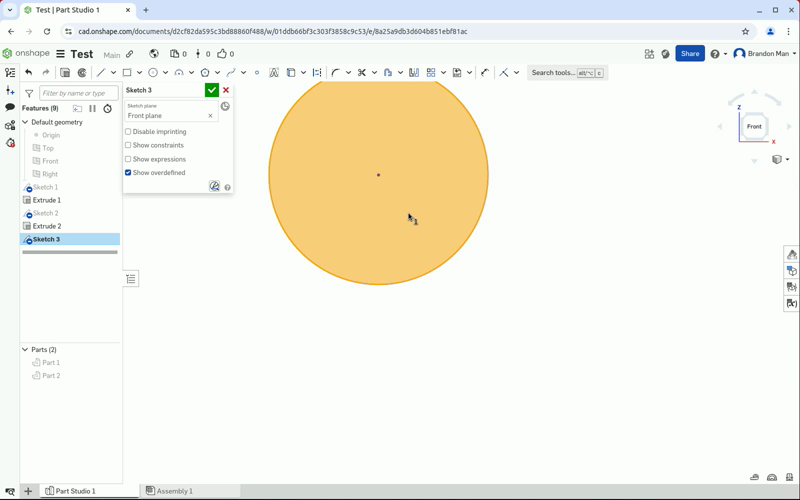
scroll(-6)
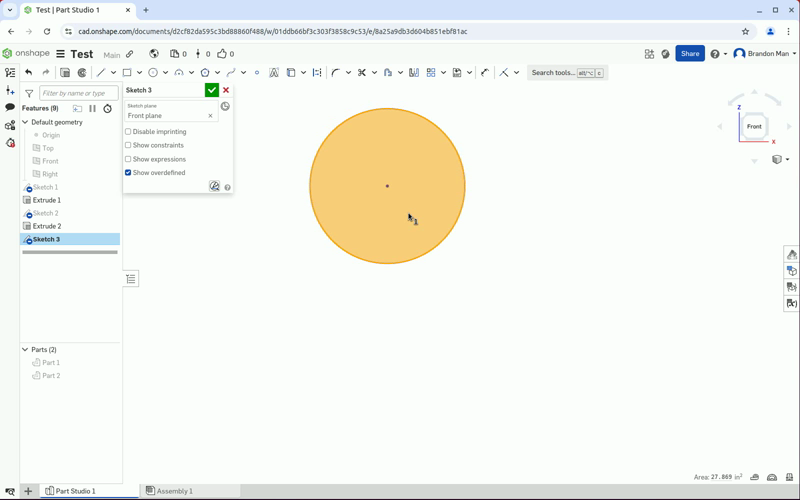
scroll(-6)
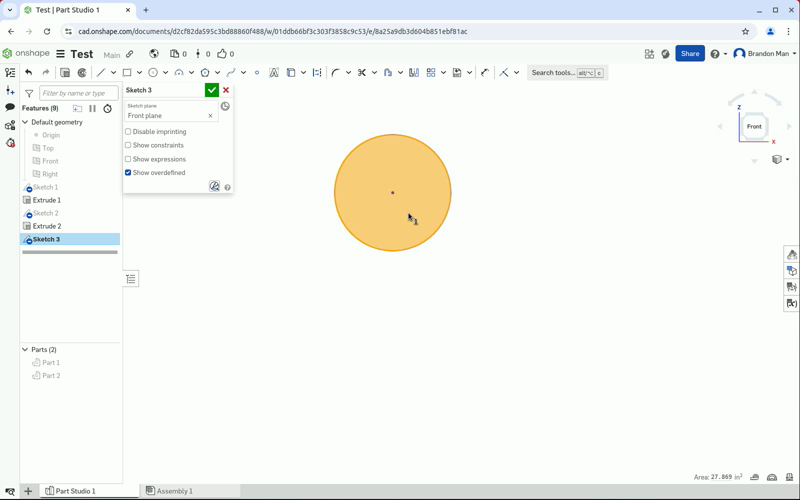
scroll(-6)
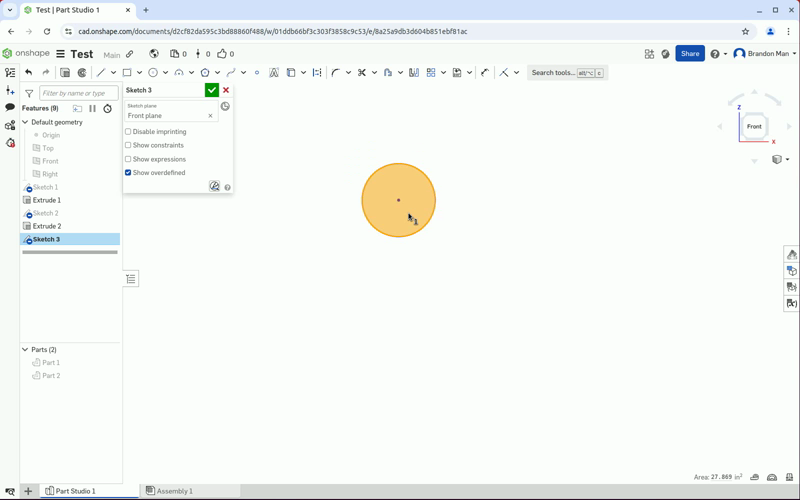
scroll(-6)
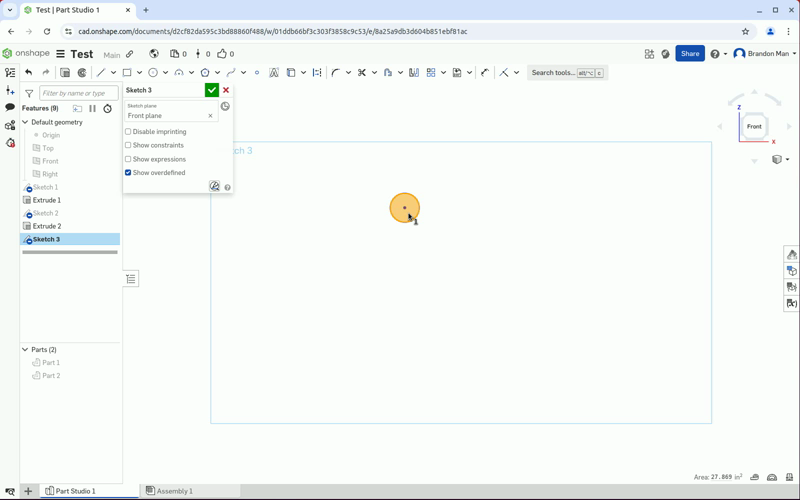
mouse_move(73, 352)
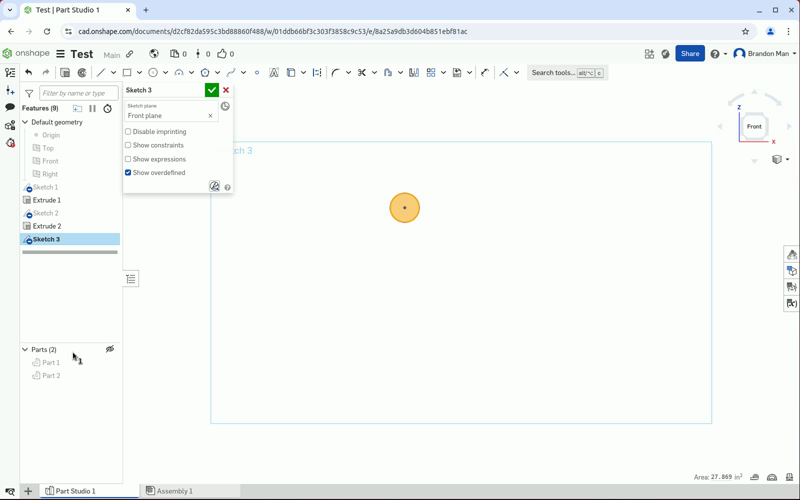
key(shift+y)
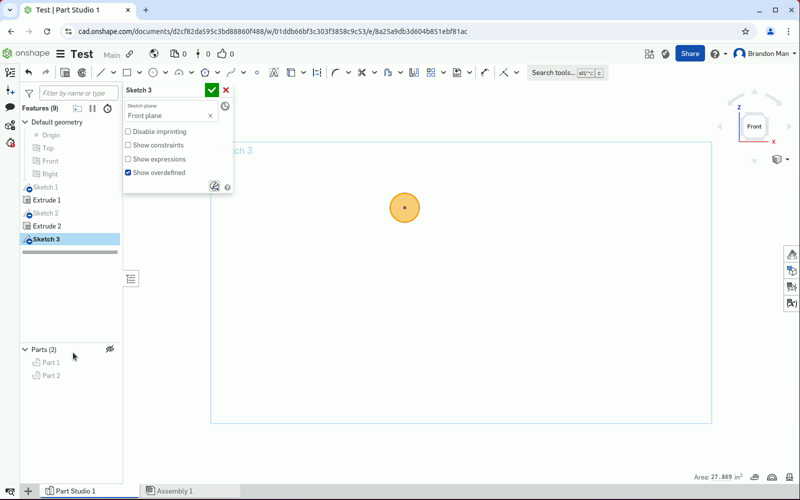
key(shift+e)
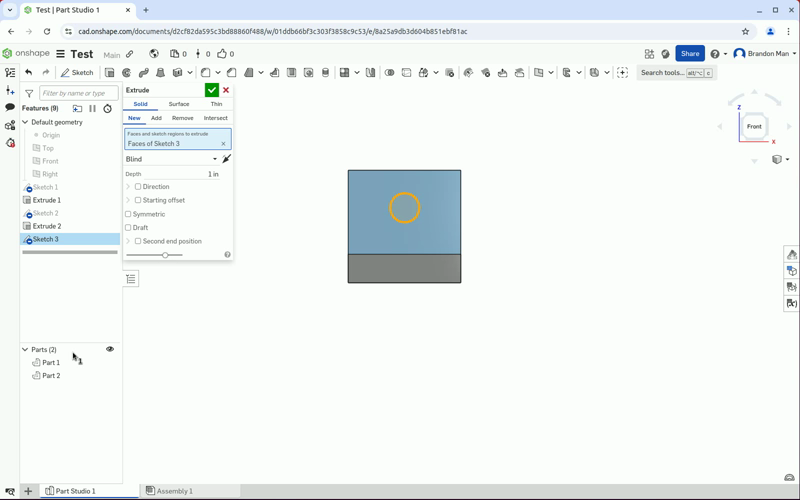
mouse_move(143, 106)
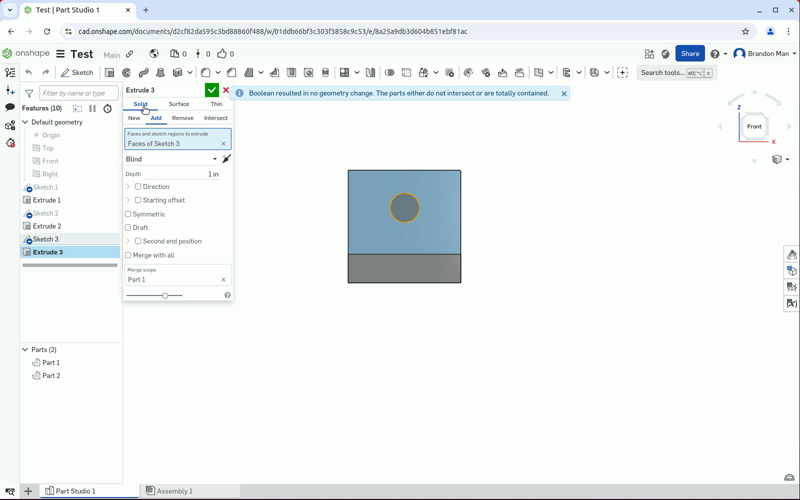
click(143, 106)
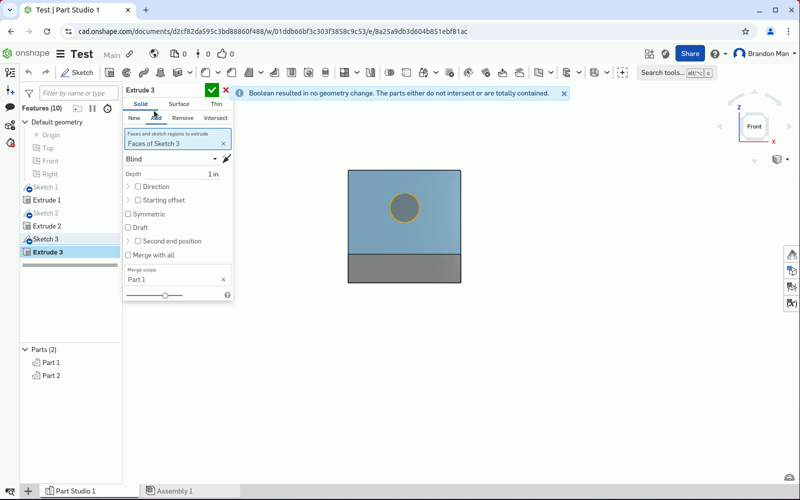
mouse_move(186, 120)
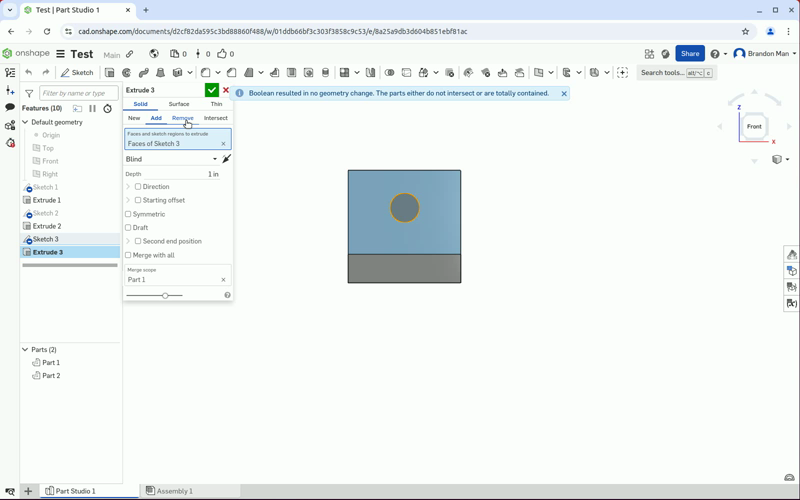
click(186, 120)
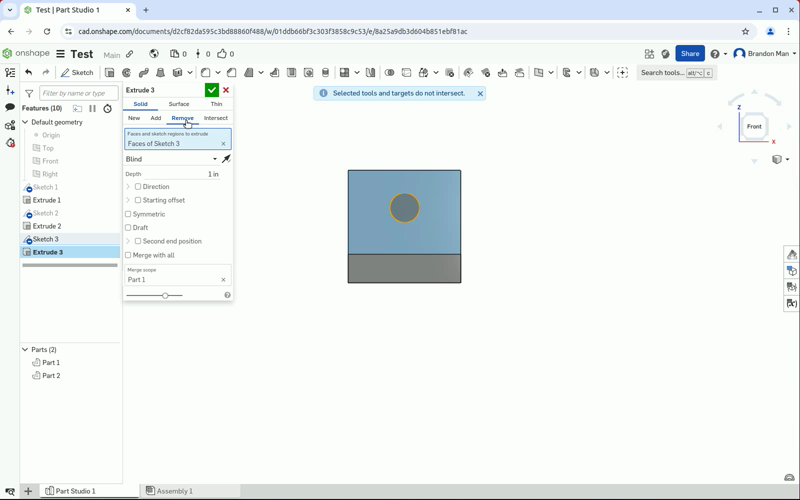
key(tab, 4)
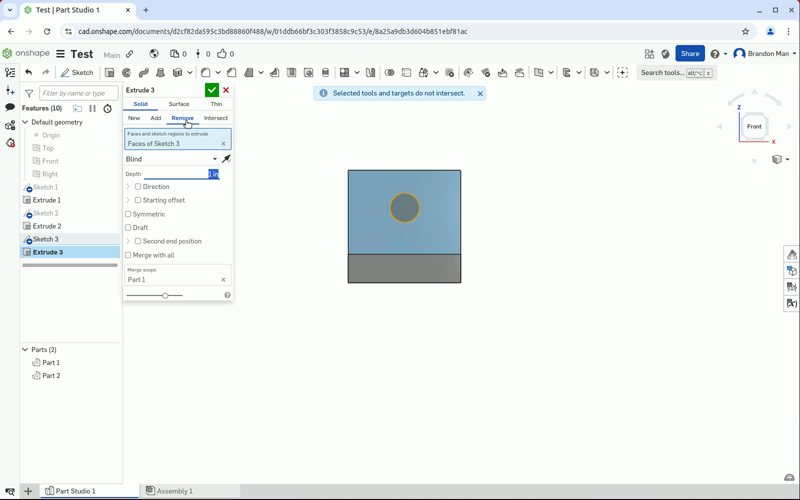
text(28.404)
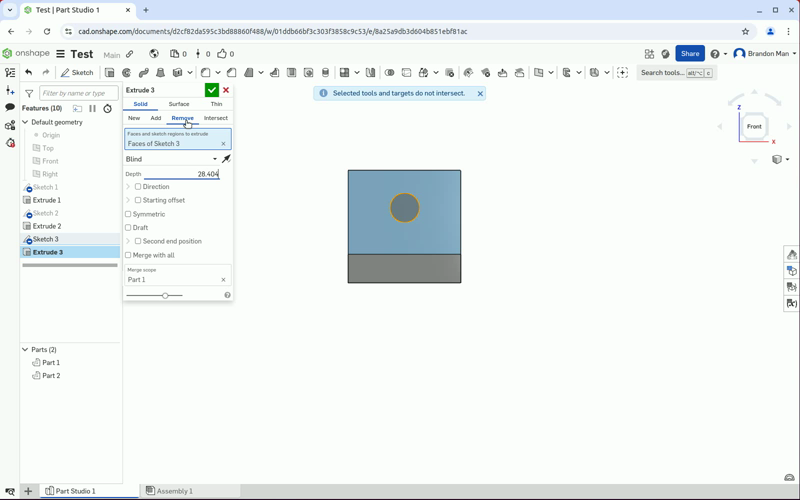
key(tab, 3)
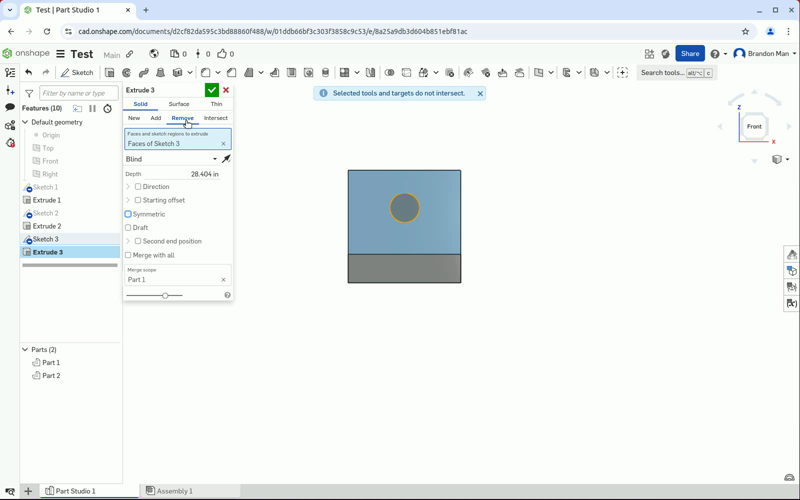
key(space)
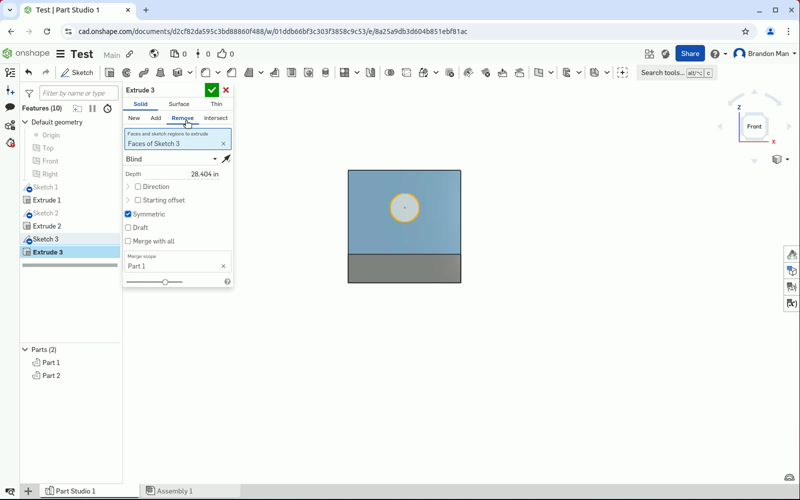
key(tab, 2)
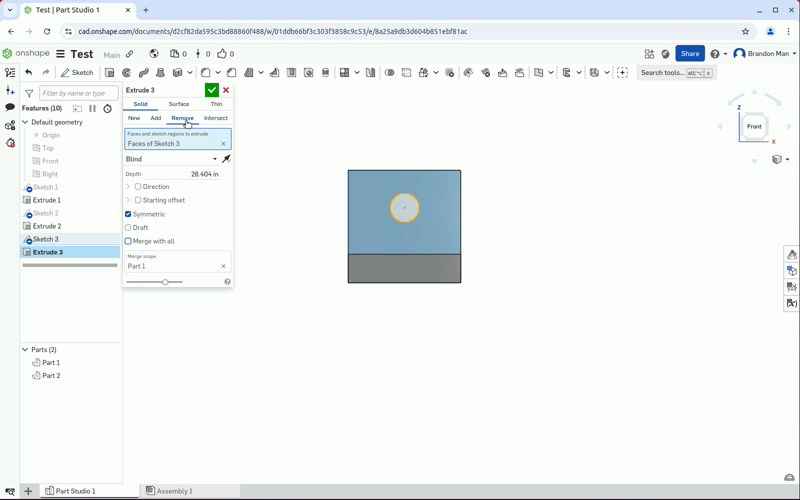
key(space)
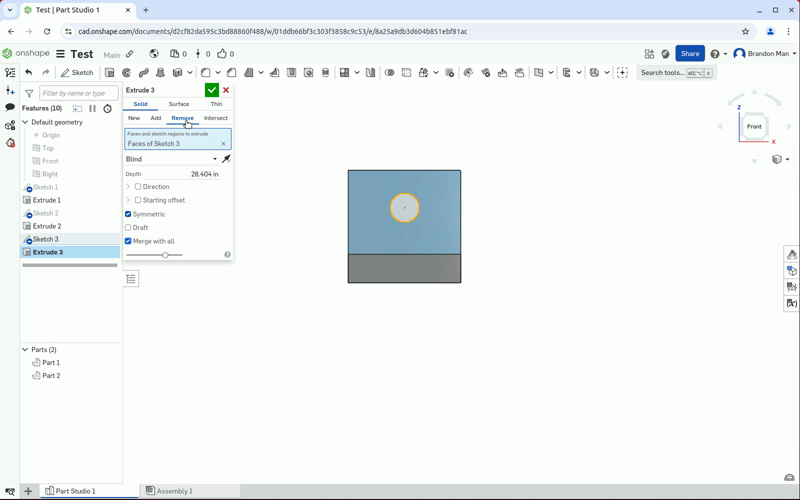
key(enter)
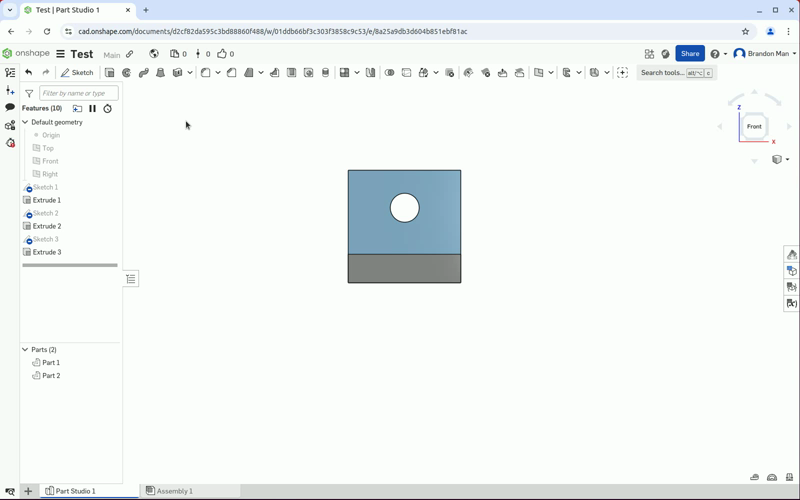
key(shift+h)
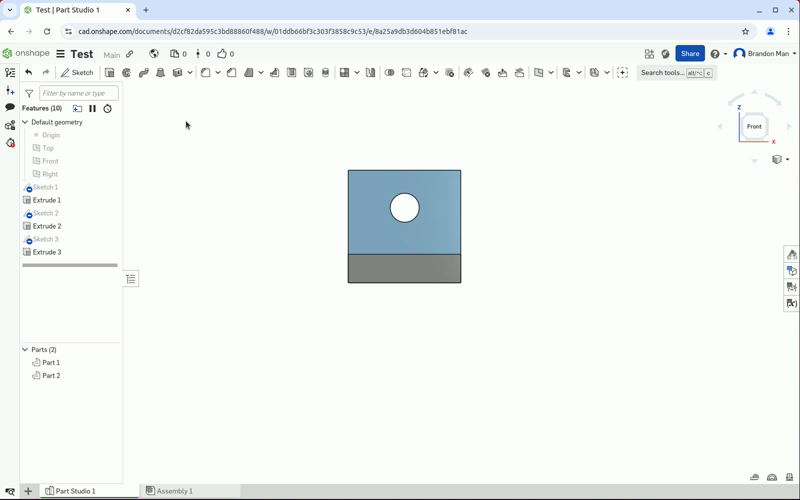
key(shift+h)
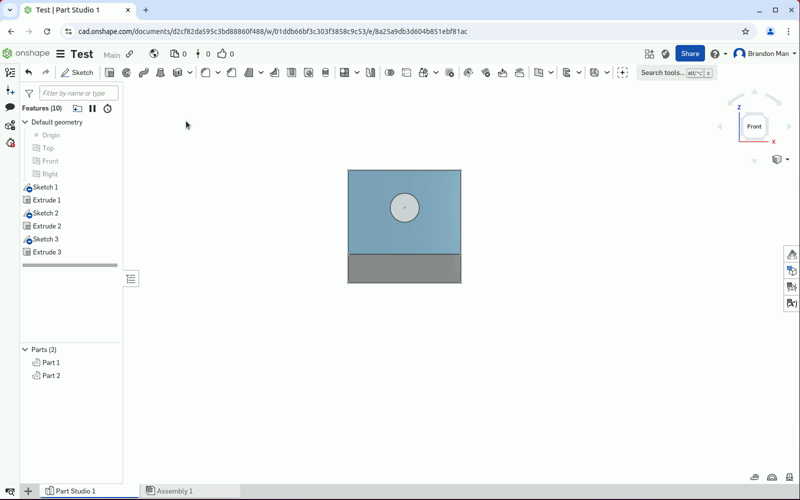
key(shift+7)
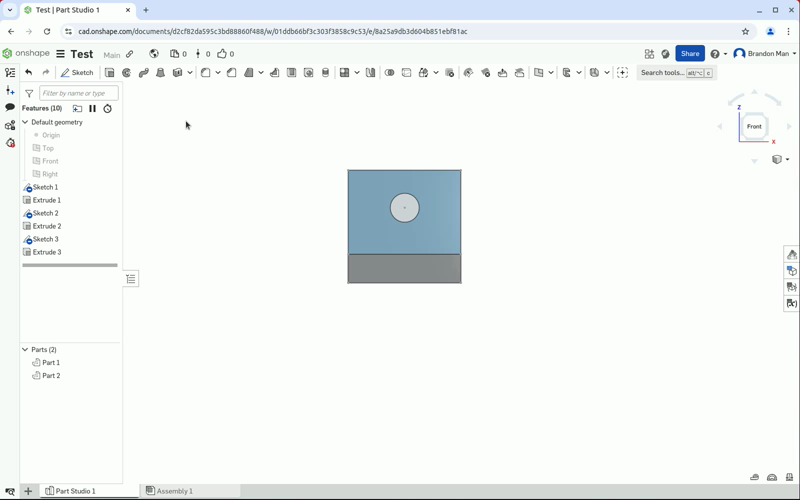
key(left, 2)
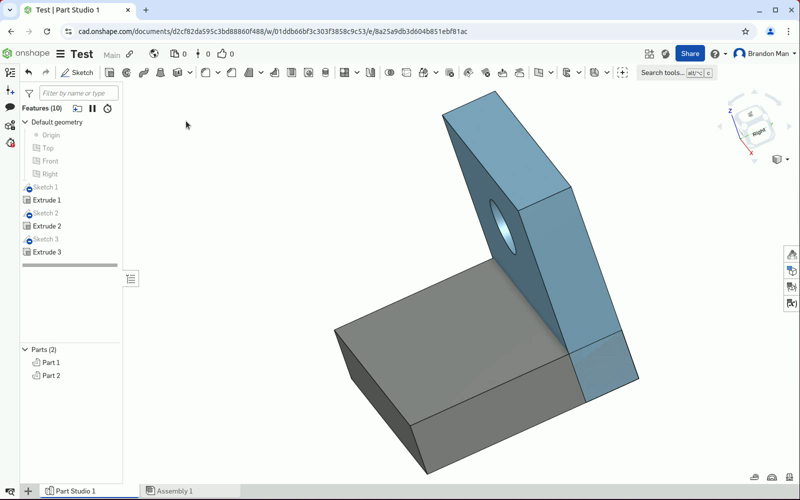
key(down, 2)
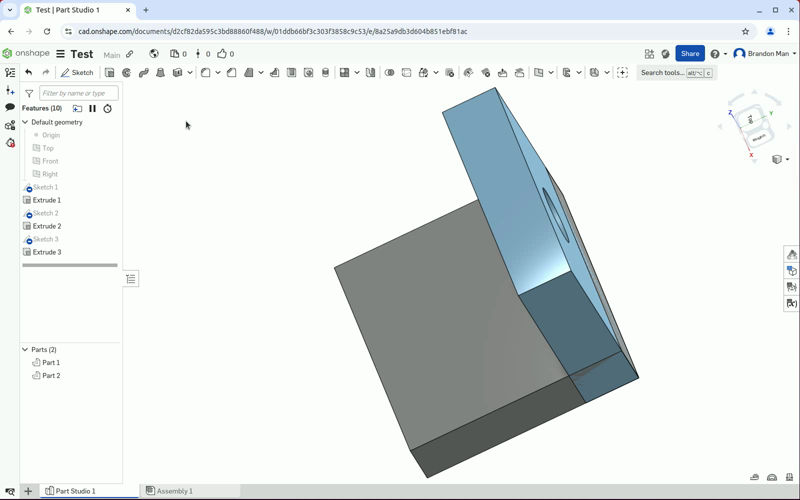
key(up, 2)
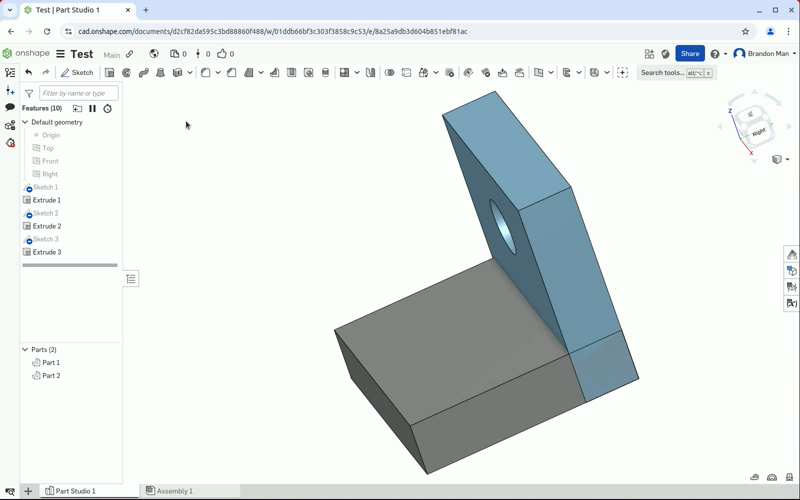
key(right, 2)
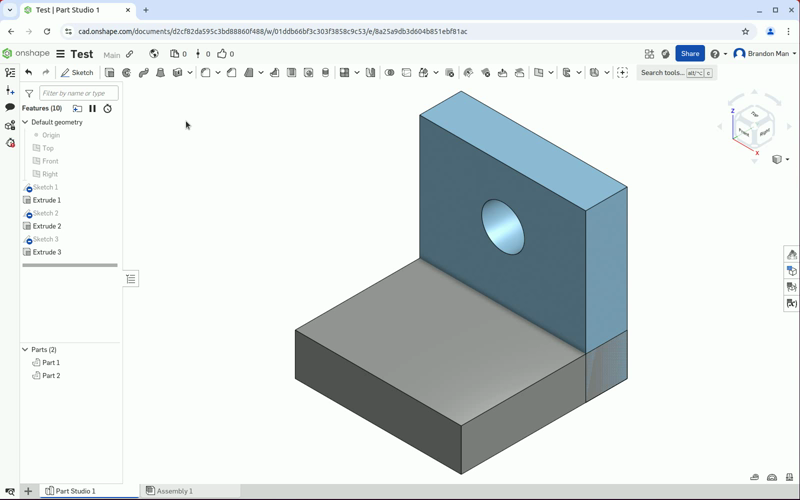
mouse_move(73, 189)
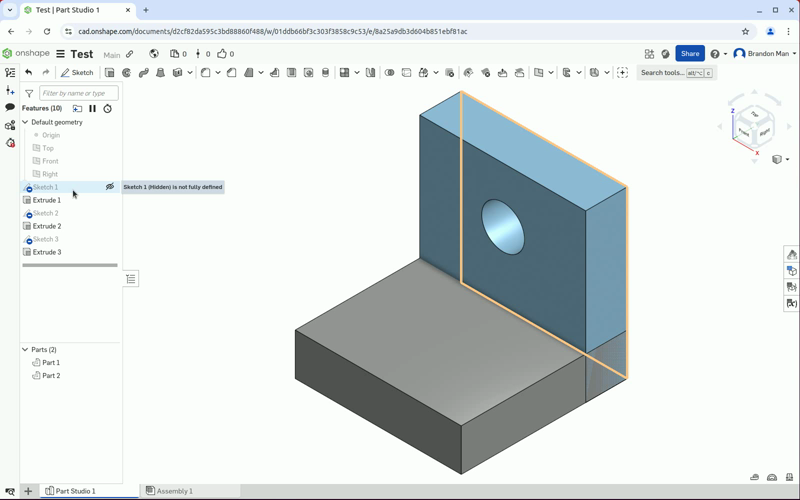
click(73, 189)